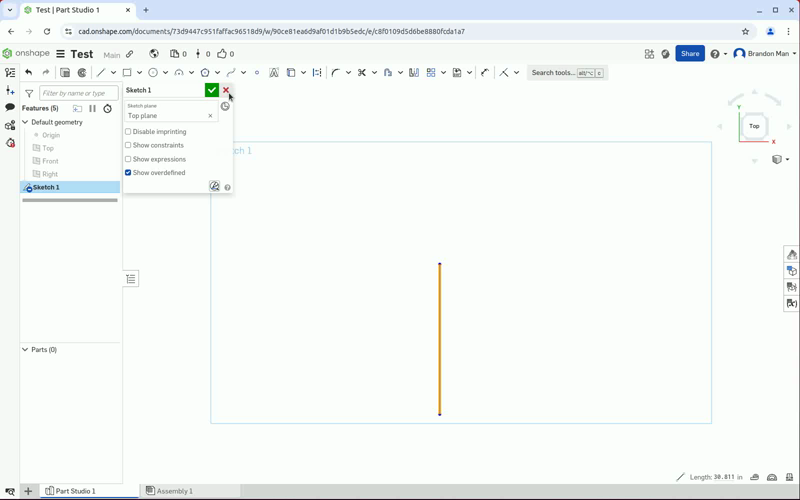
key(shift+h)
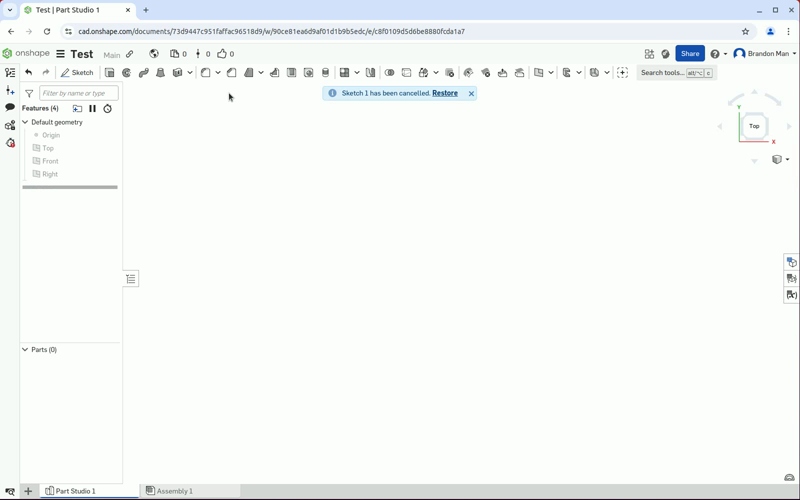
mouse_move(73, 352)
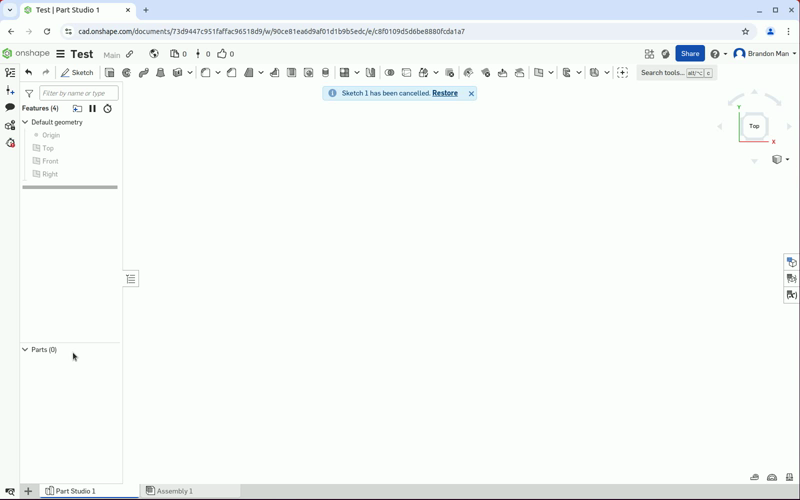
key(y)
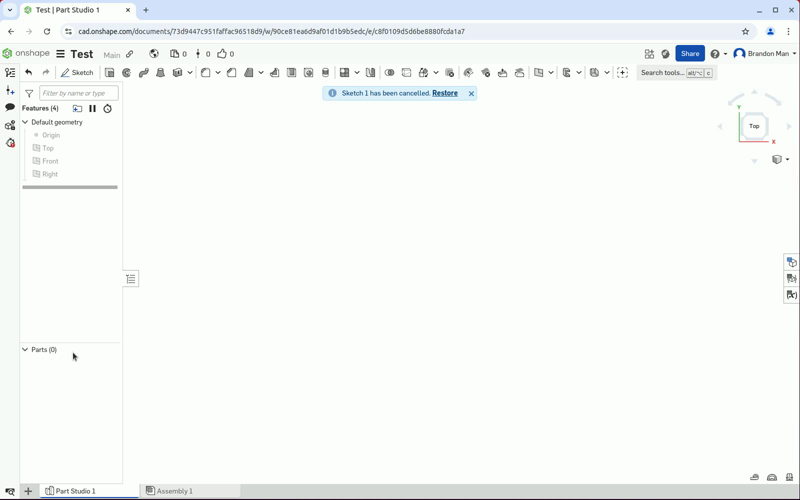
key(shift+p)
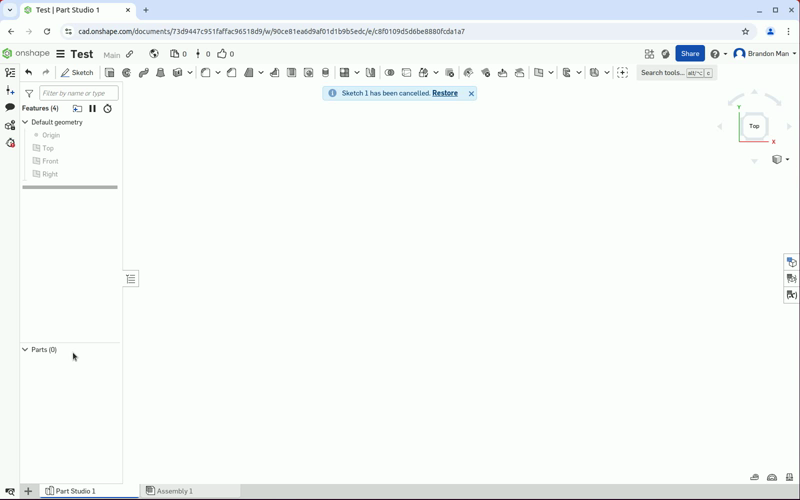
key(space)
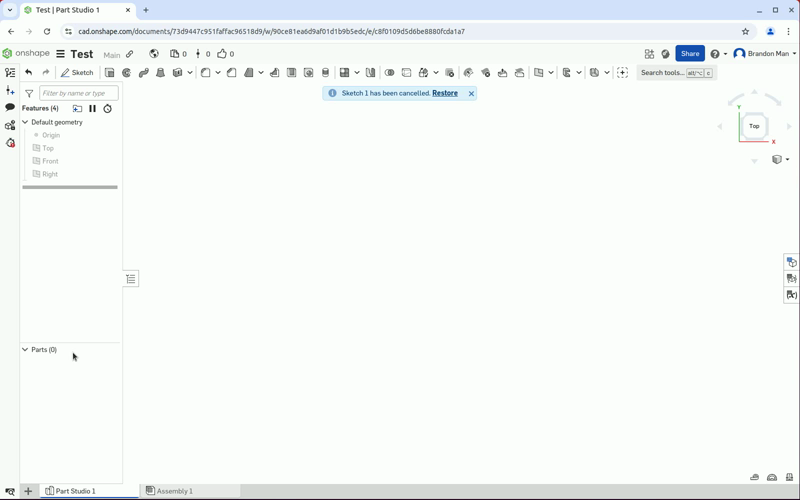
key_down(shift)
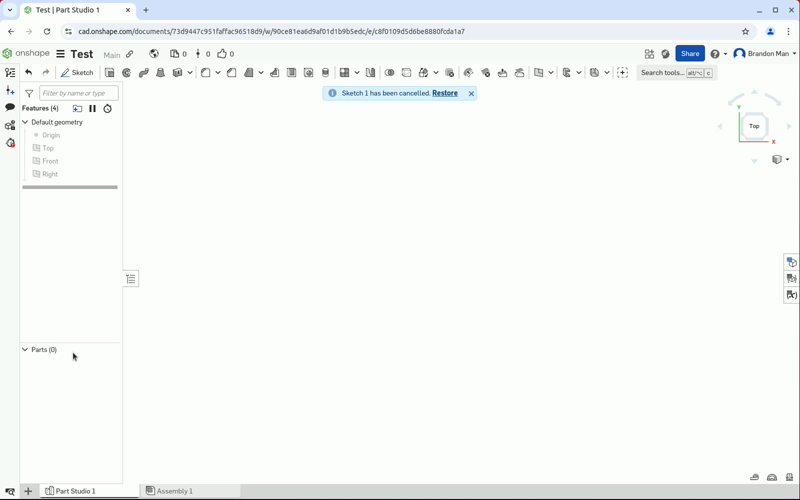
key(up)
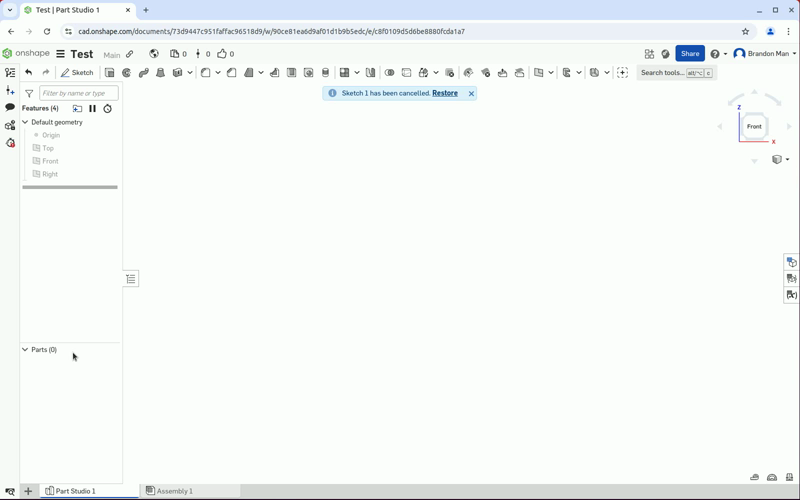
key_up(shift)
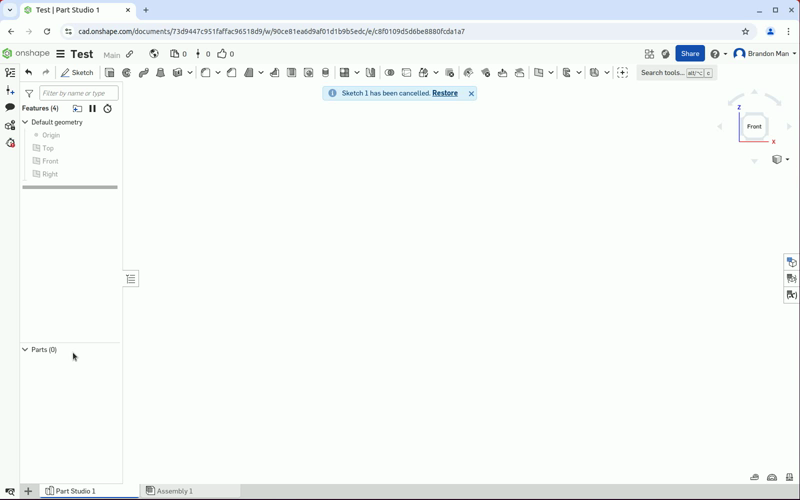
mouse_move(73, 352)
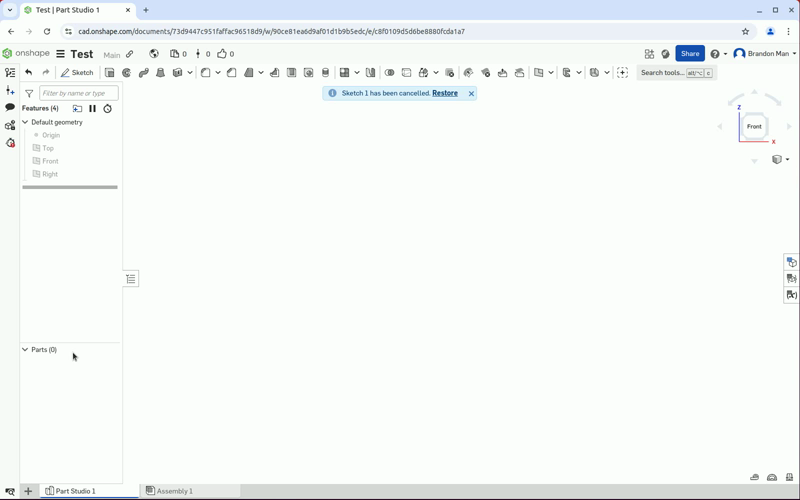
key(shift+y)
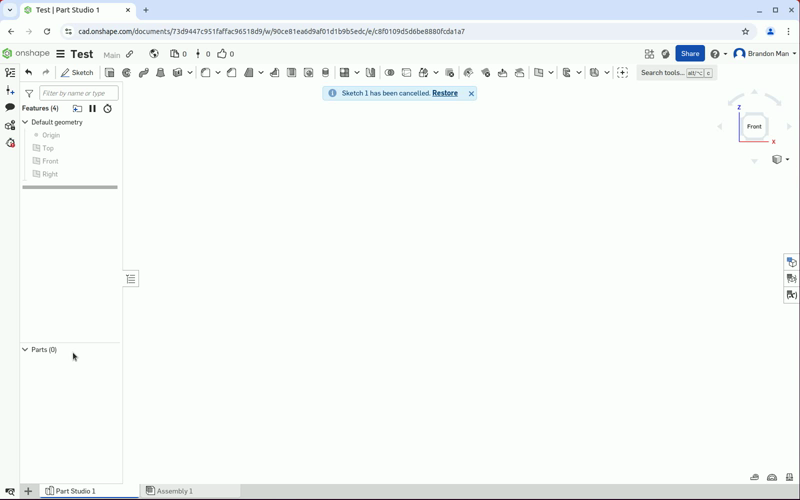
key(shift+s)
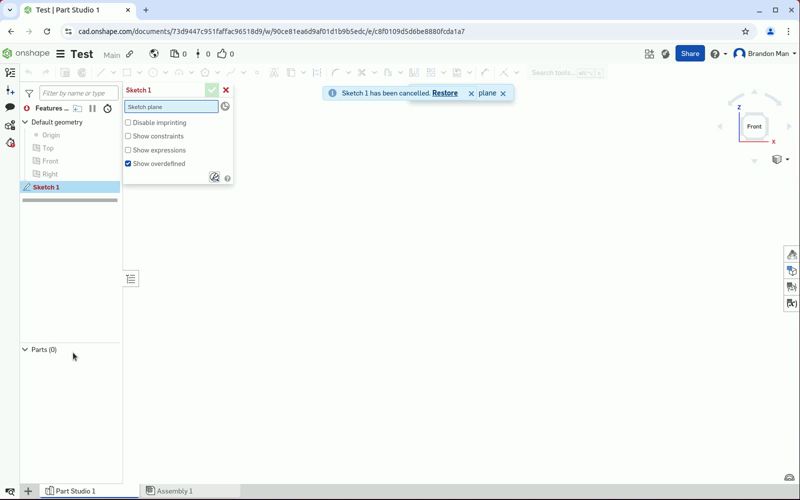
mouse_move(73, 163)
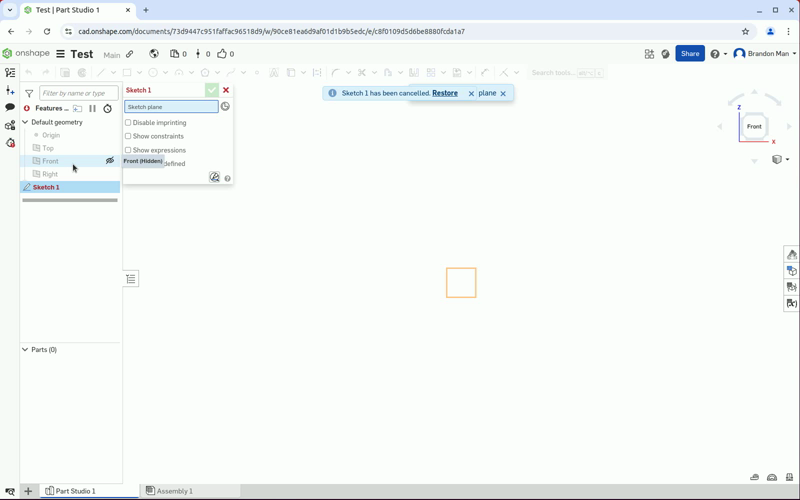
click(73, 163)
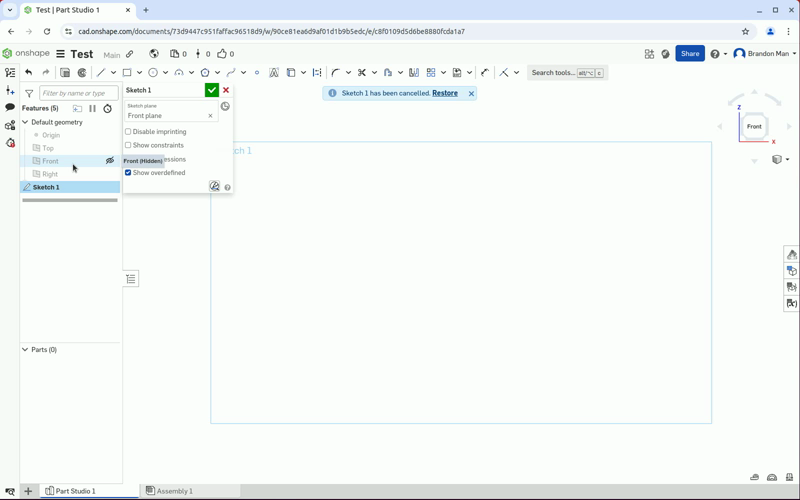
mouse_move(73, 352)
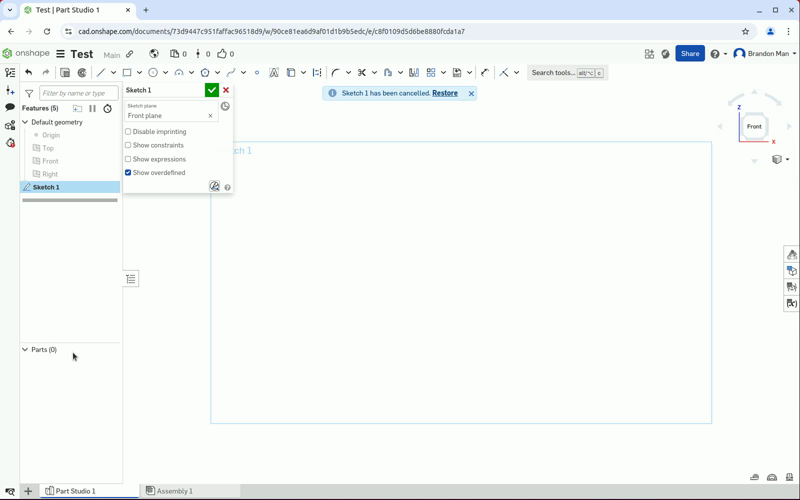
key(y)
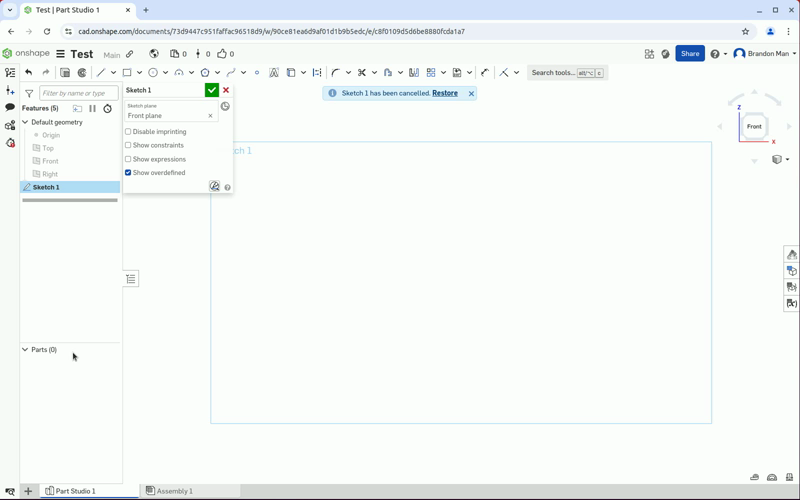
key(l)
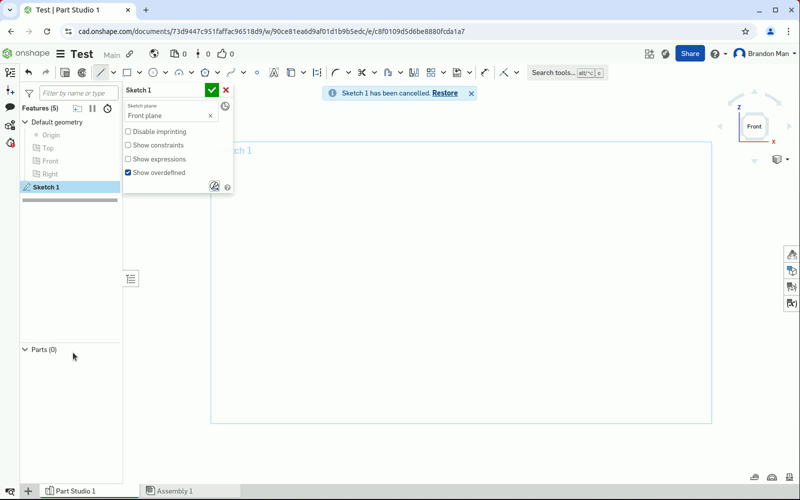
key_down(shift)
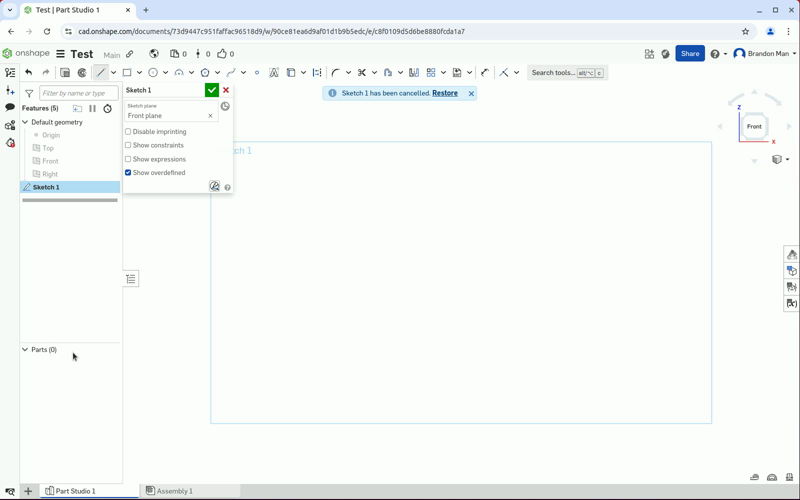
mouse_move(349, 363)
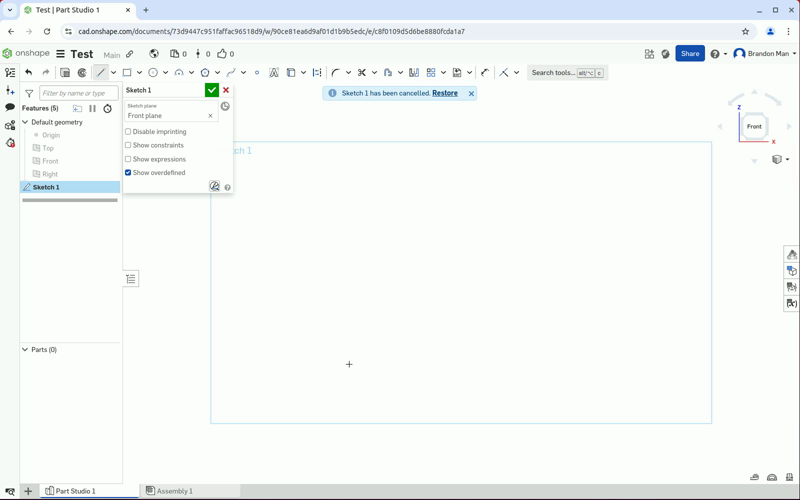
click(349, 363)
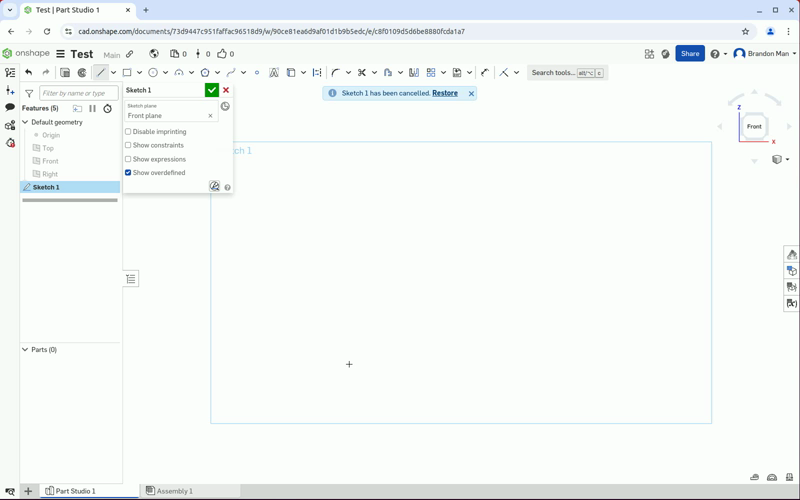
key_up(shift)
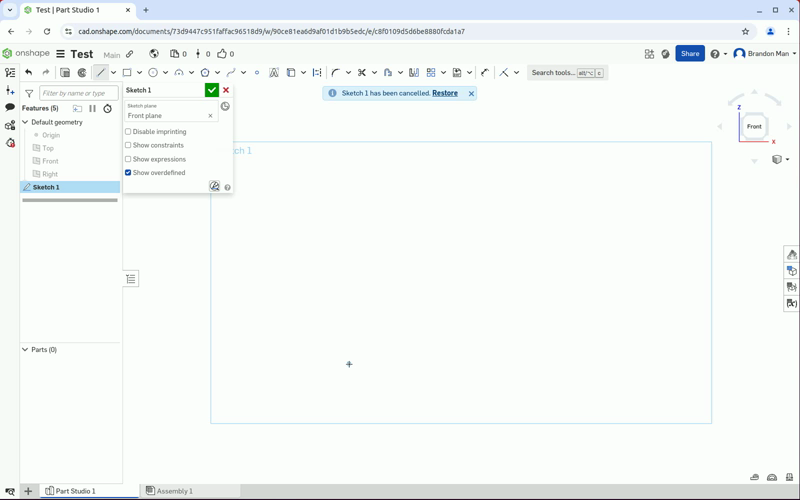
key_down(shift)
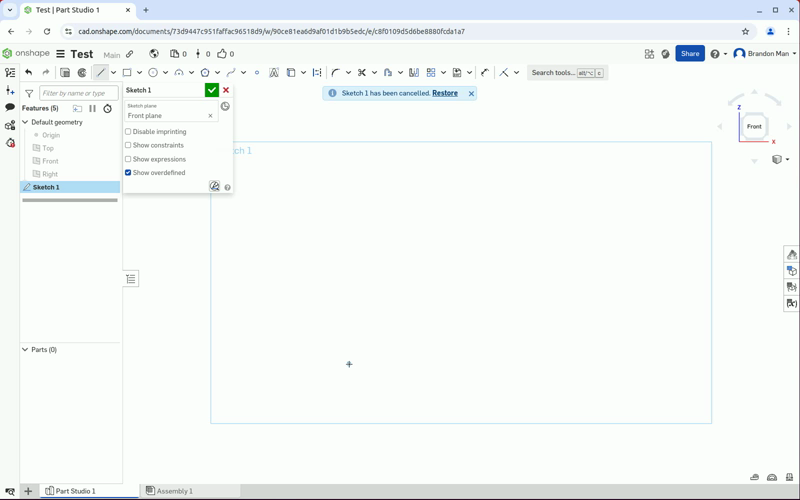
mouse_move(572, 363)
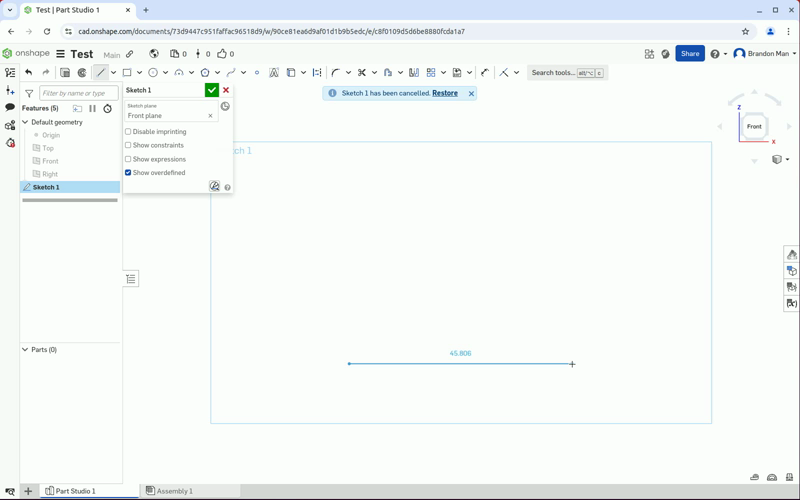
click(572, 363)
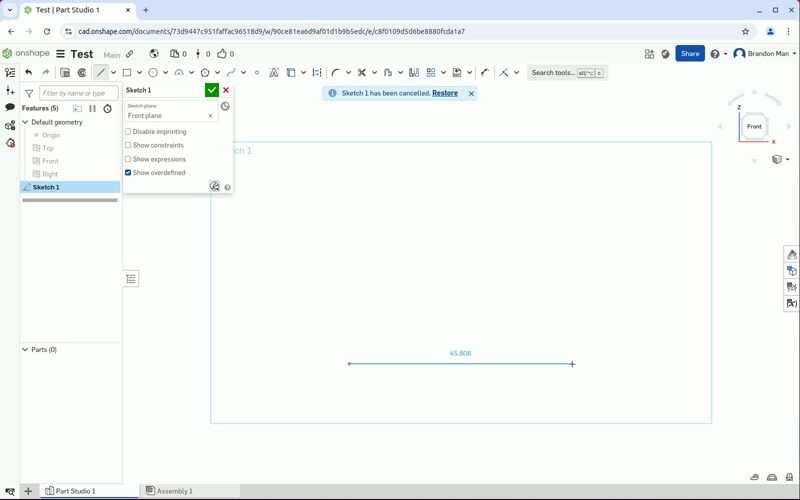
key_up(shift)
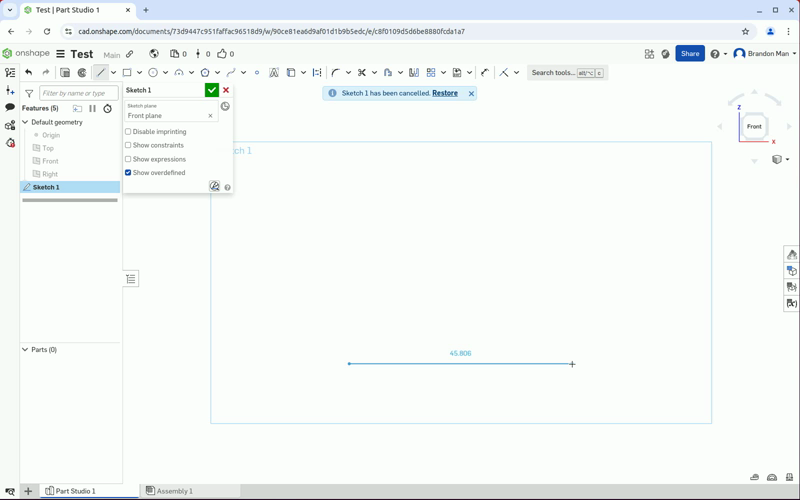
key_down(shift)
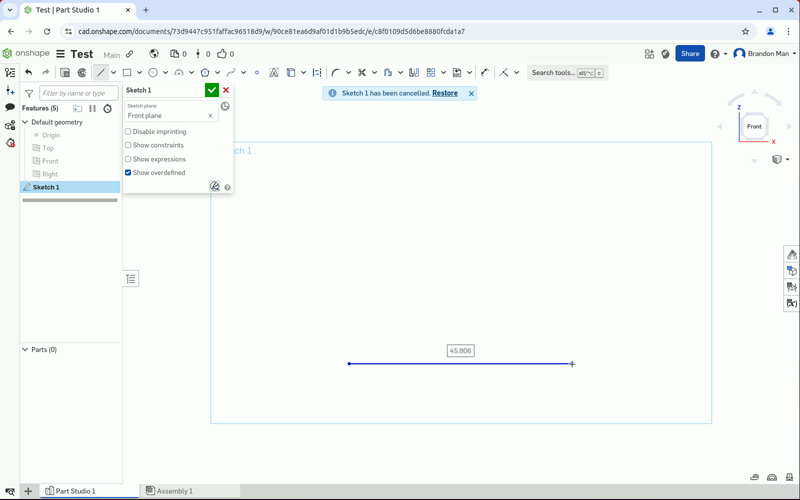
mouse_move(572, 204)
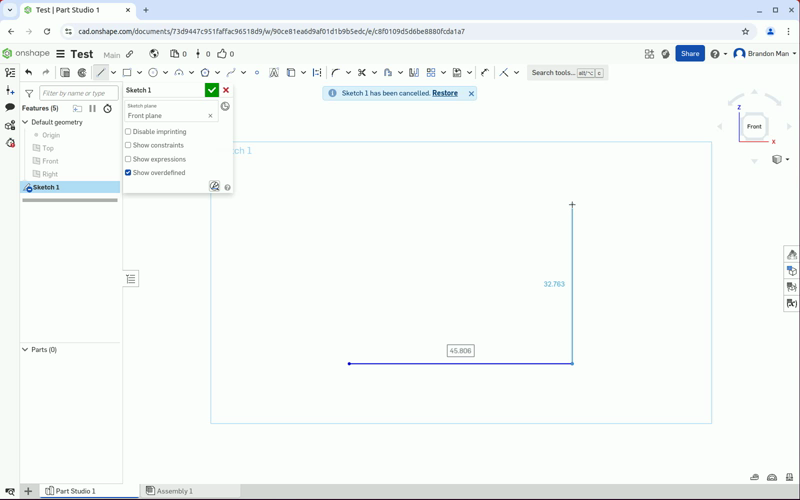
click(572, 204)
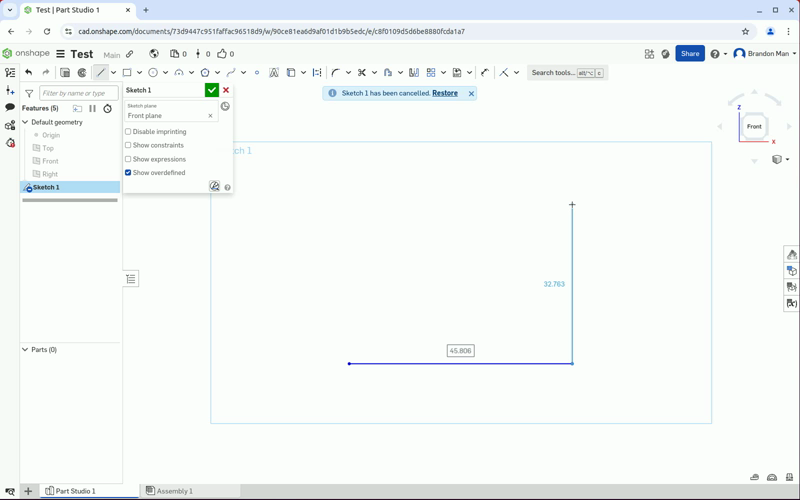
key_up(shift)
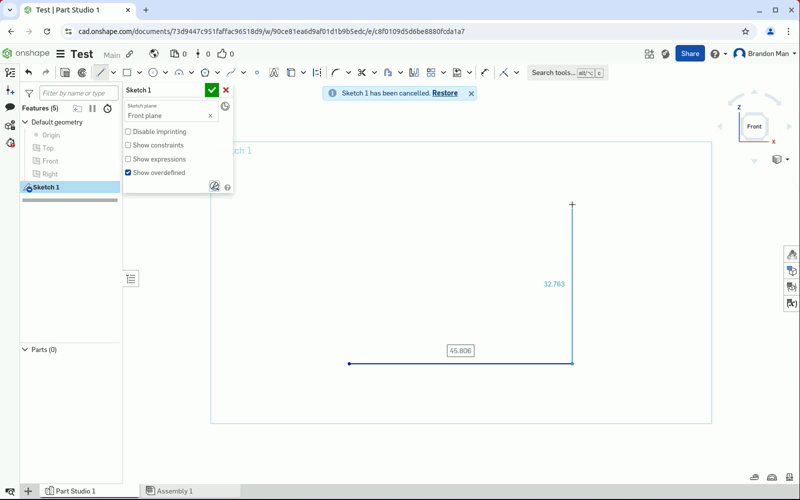
key_down(shift)
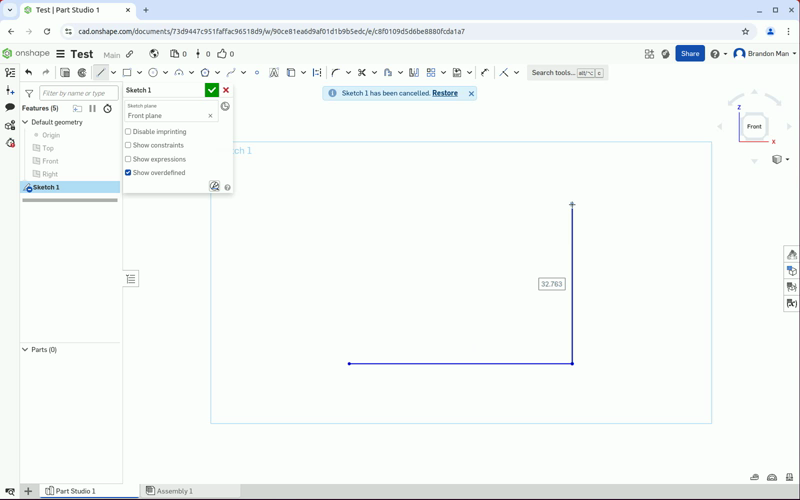
mouse_move(349, 204)
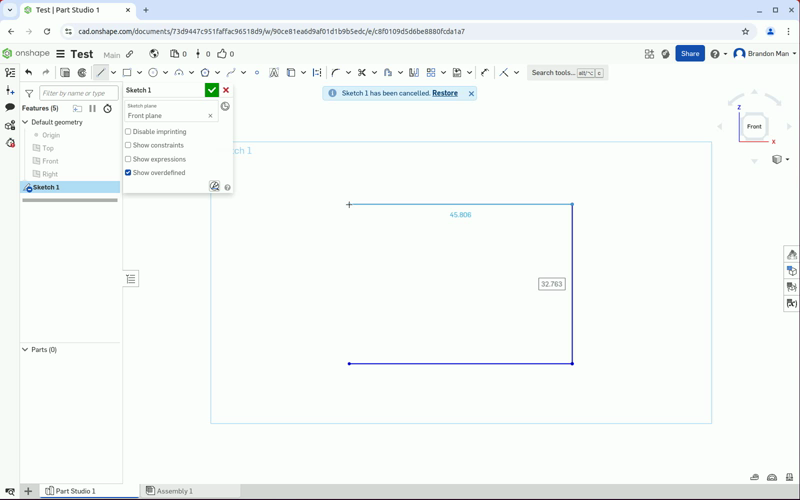
click(349, 204)
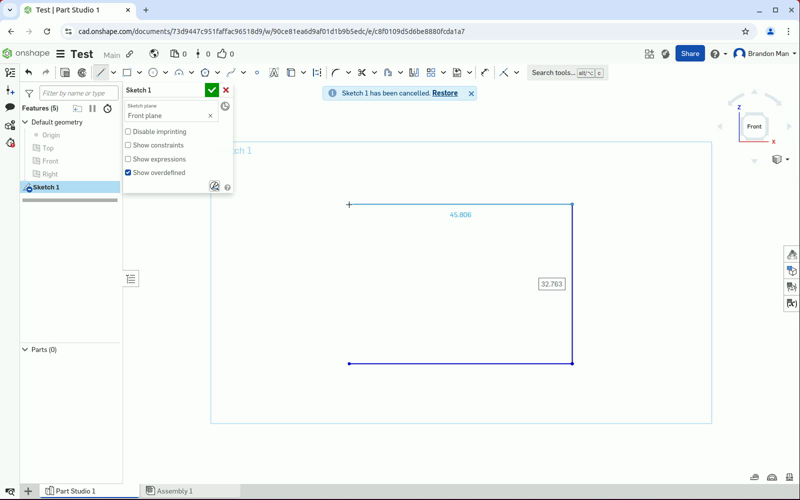
key_up(shift)
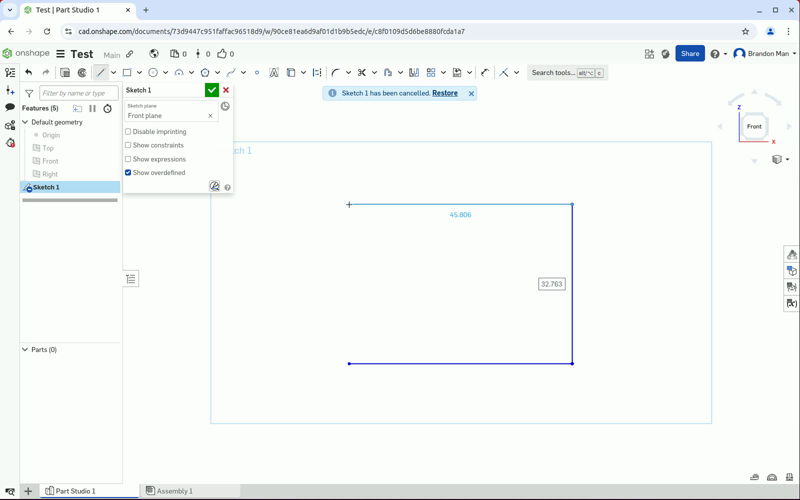
key_down(shift)
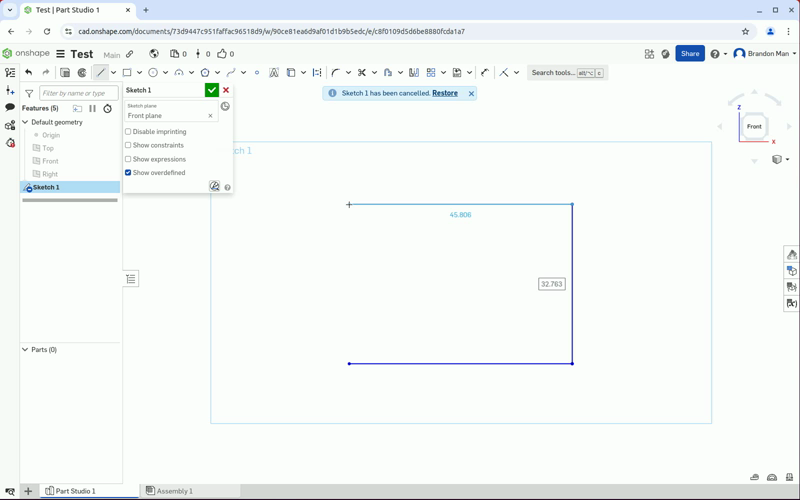
mouse_move(349, 363)
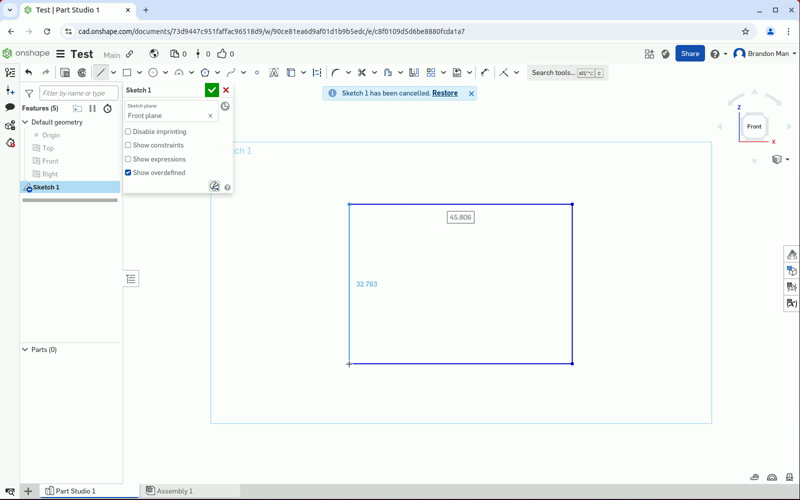
key_up(shift)
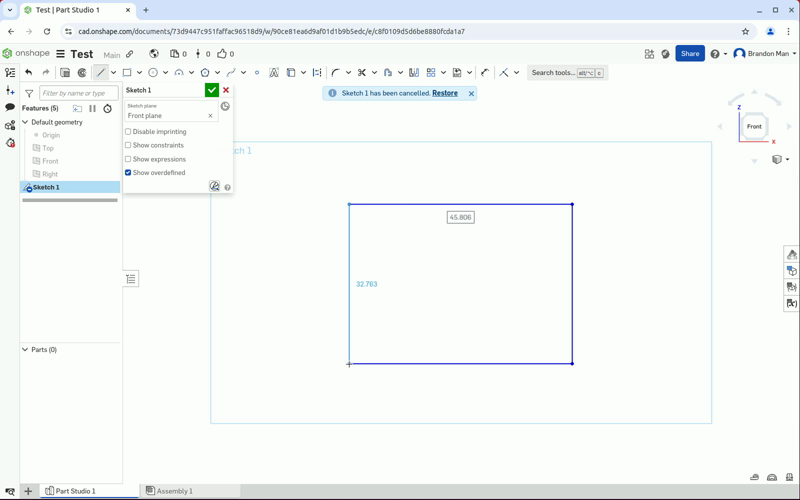
click(349, 363)
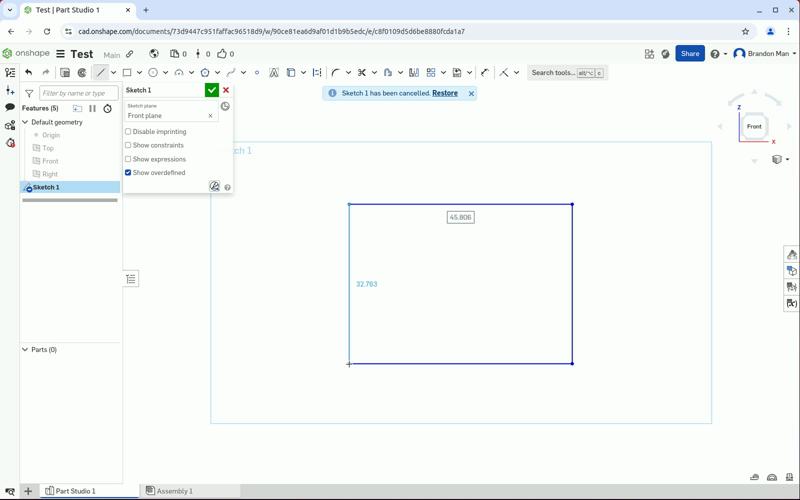
key(esc)
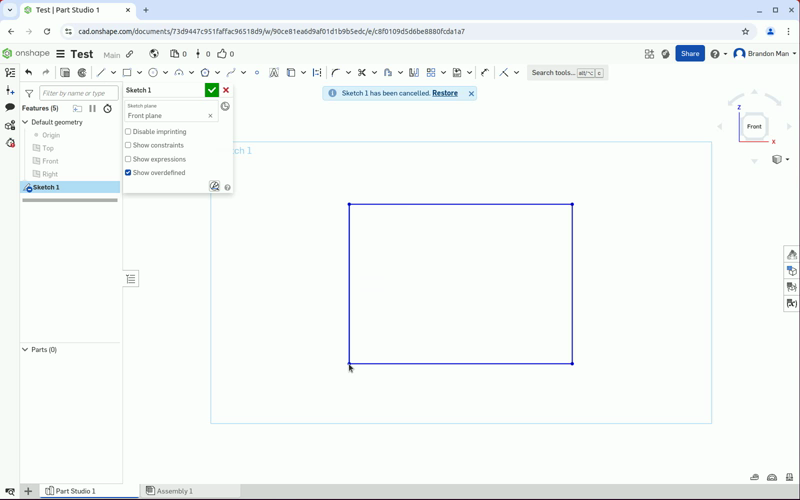
key(c)
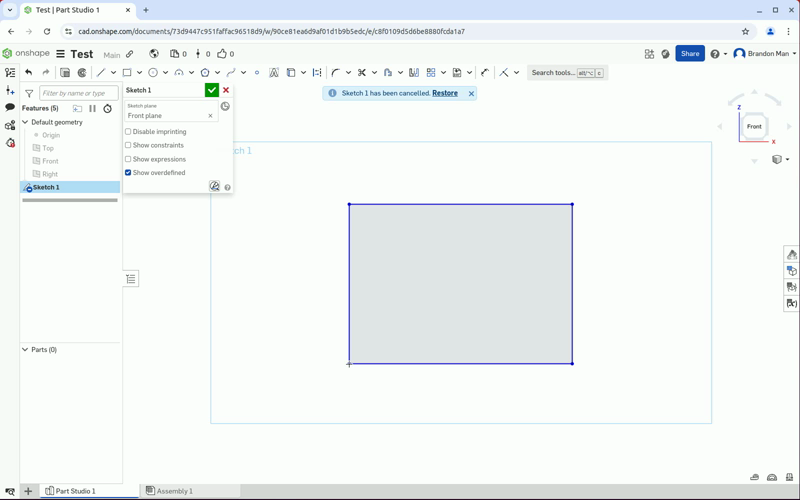
key_down(shift)
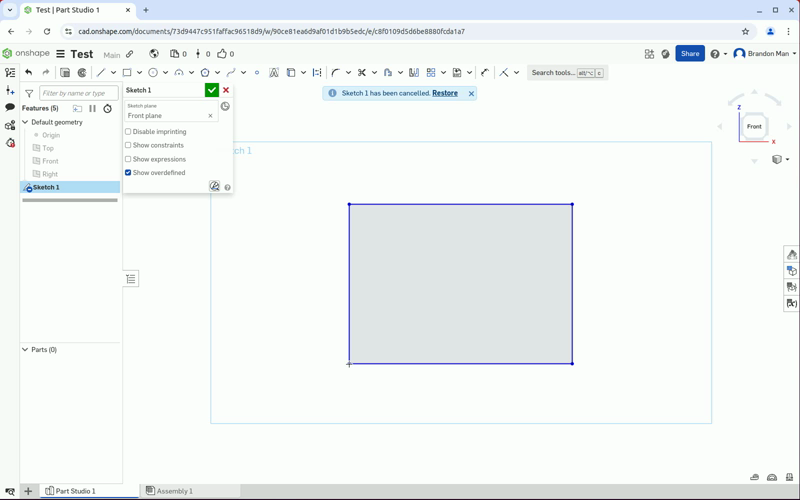
mouse_move(375, 284)
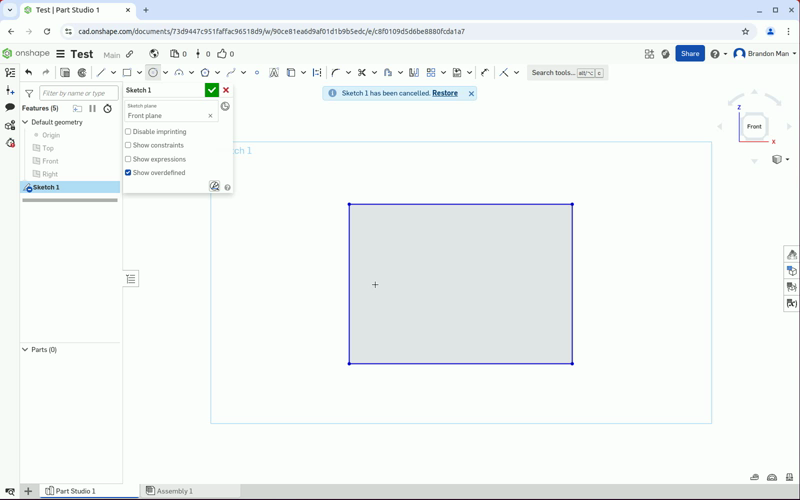
click(375, 284)
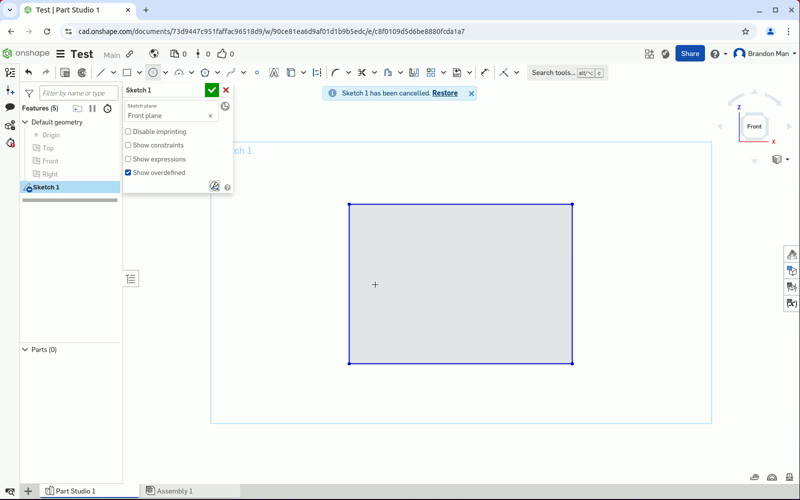
key_up(shift)
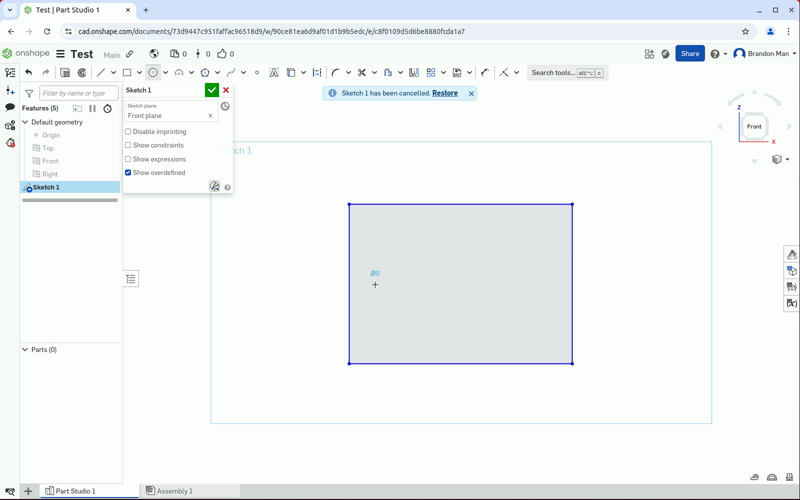
mouse_move(386, 284)
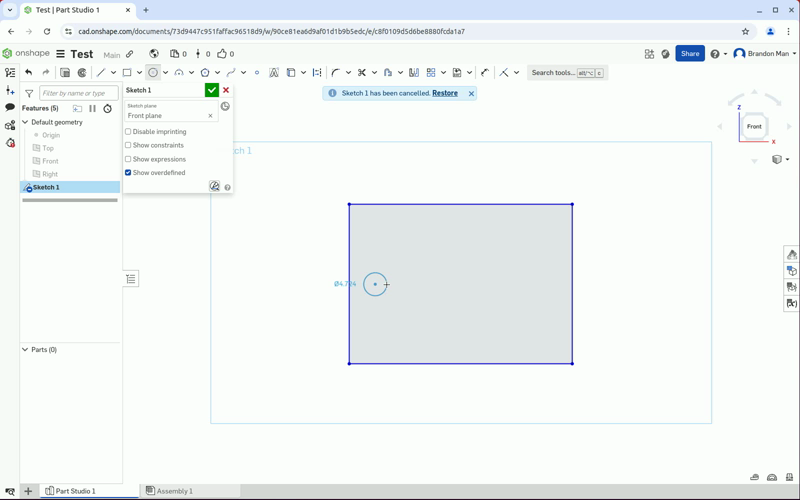
click(386, 284)
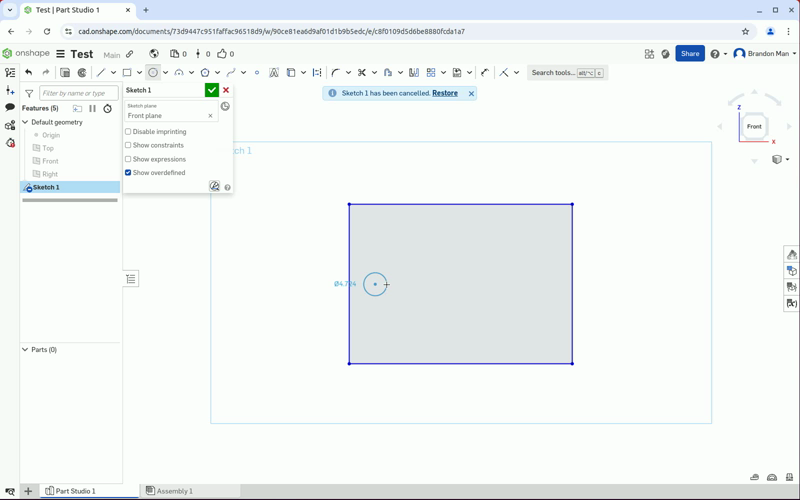
key(esc)
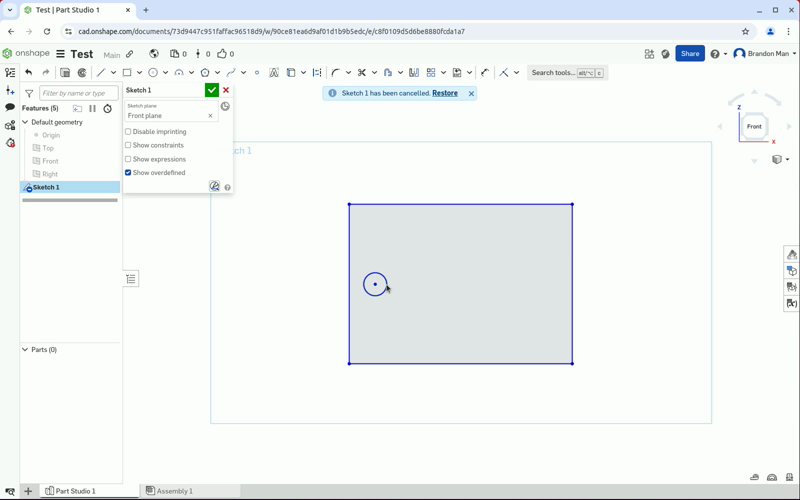
key(c)
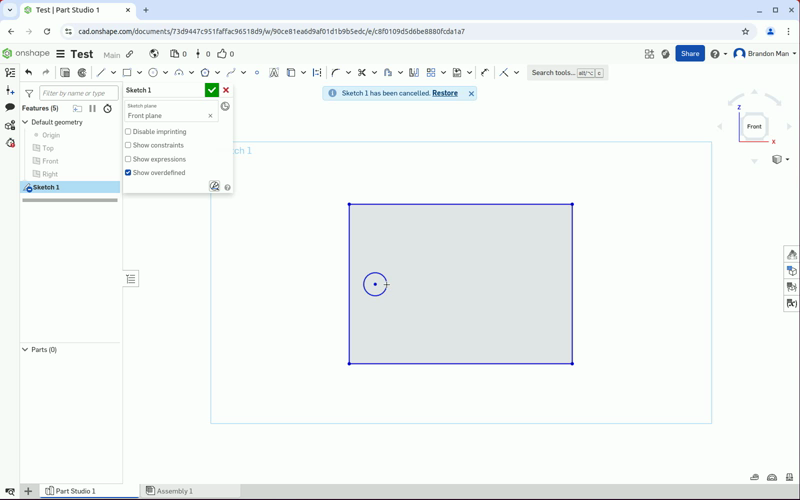
key_down(shift)
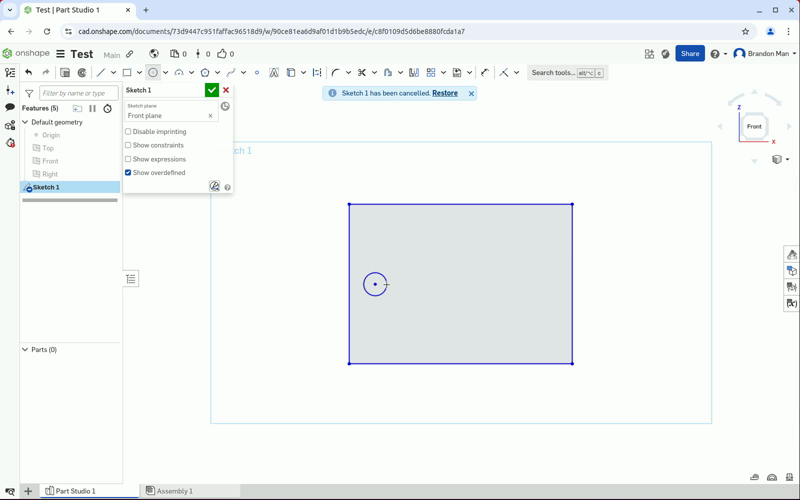
mouse_move(546, 284)
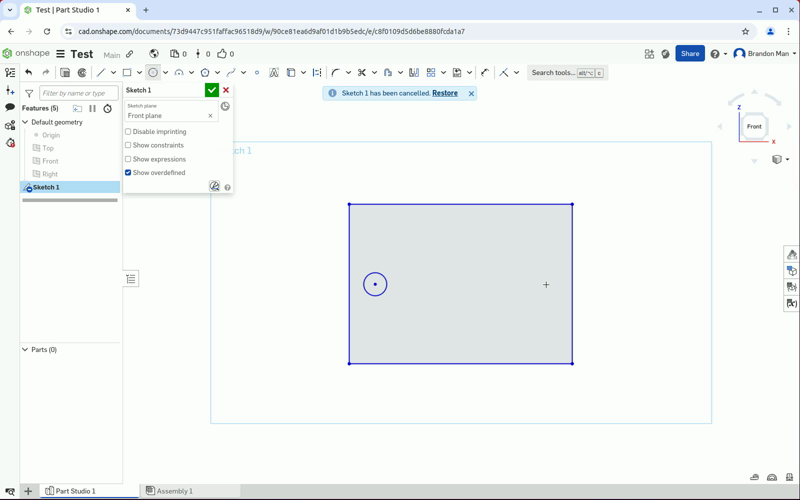
click(546, 284)
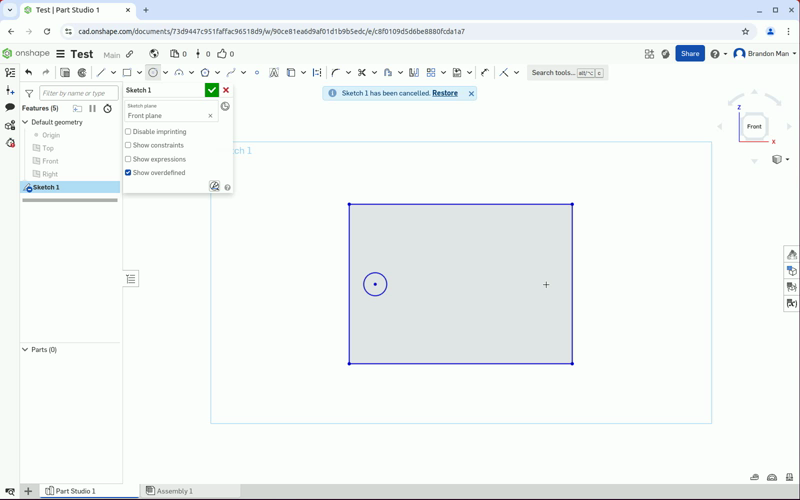
key_up(shift)
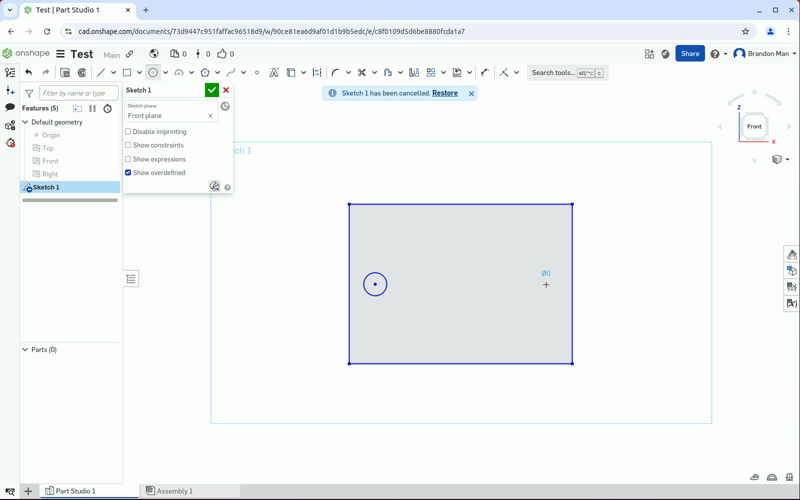
mouse_move(558, 284)
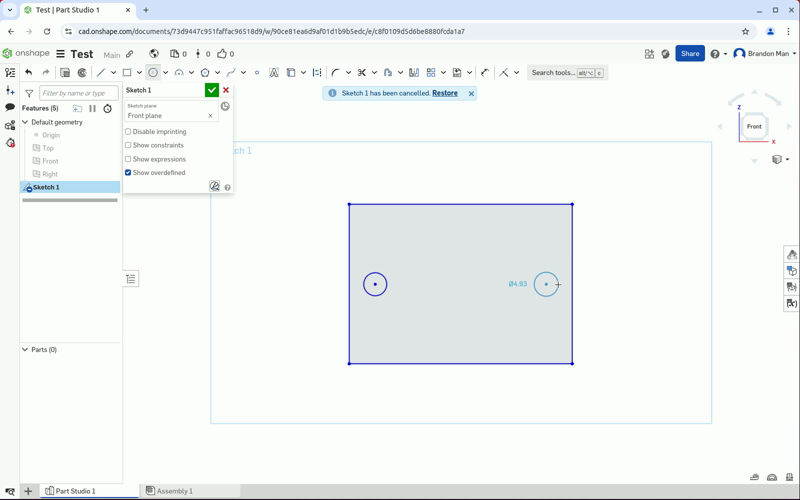
click(558, 284)
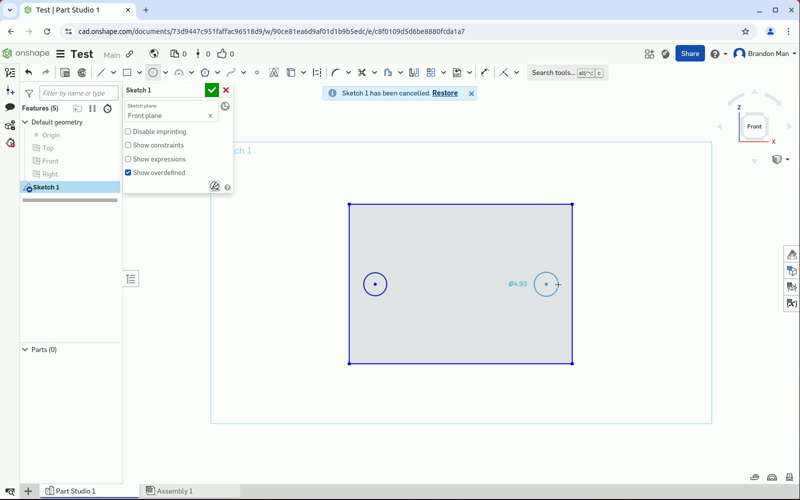
key(esc)
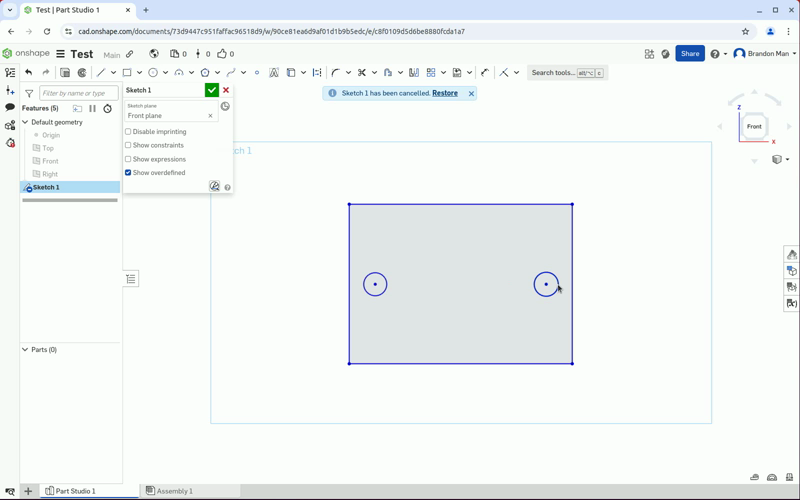
mouse_move(404, 247)
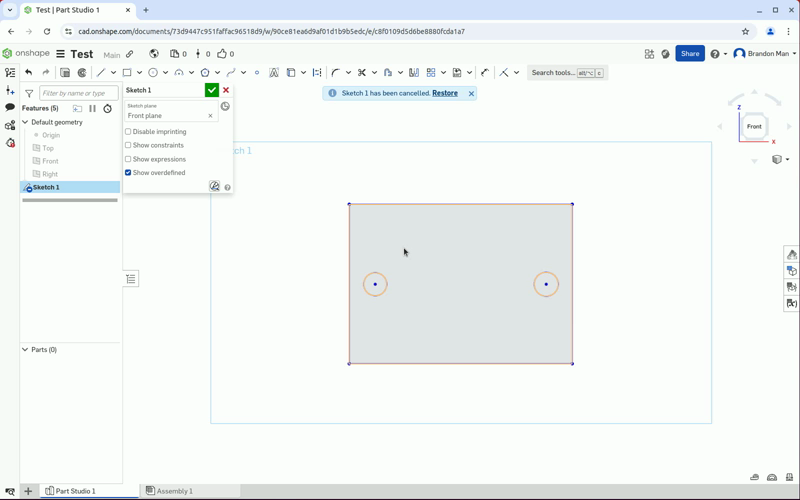
click(404, 247)
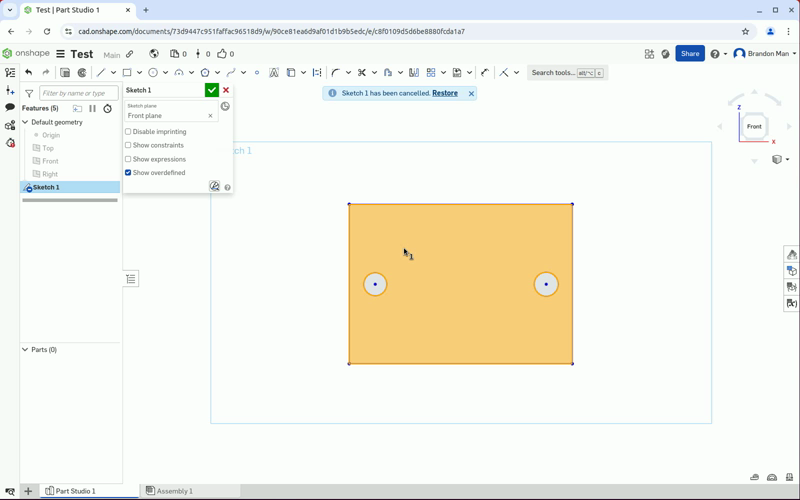
mouse_move(73, 352)
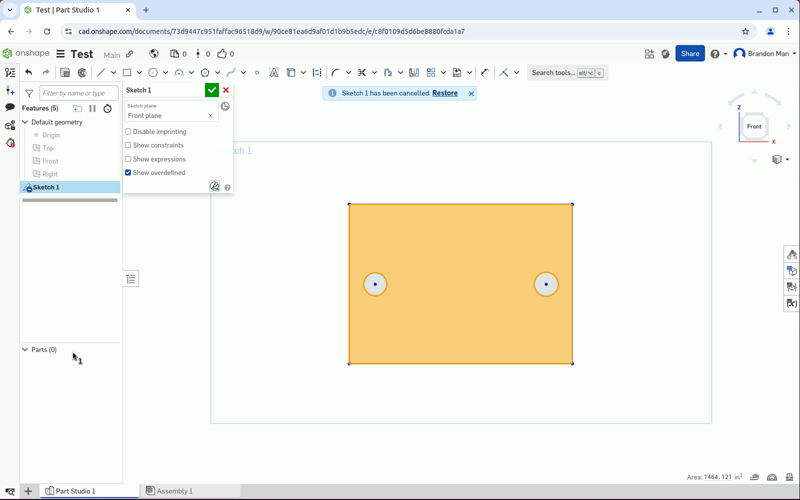
key(shift+y)
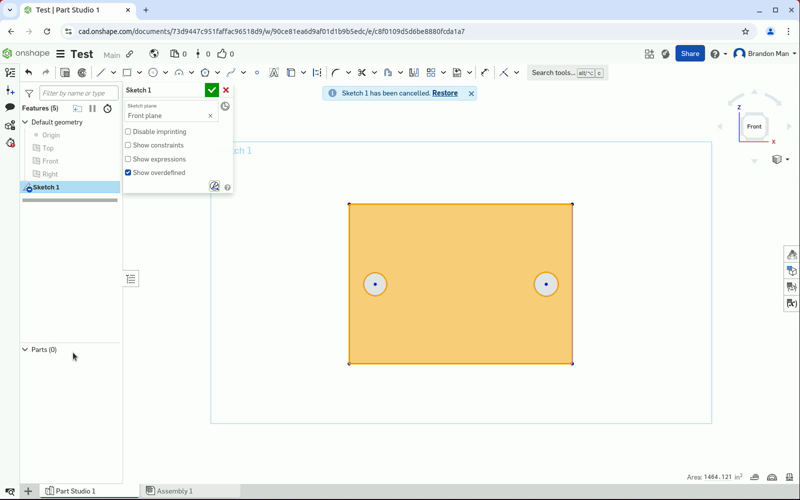
key(shift+e)
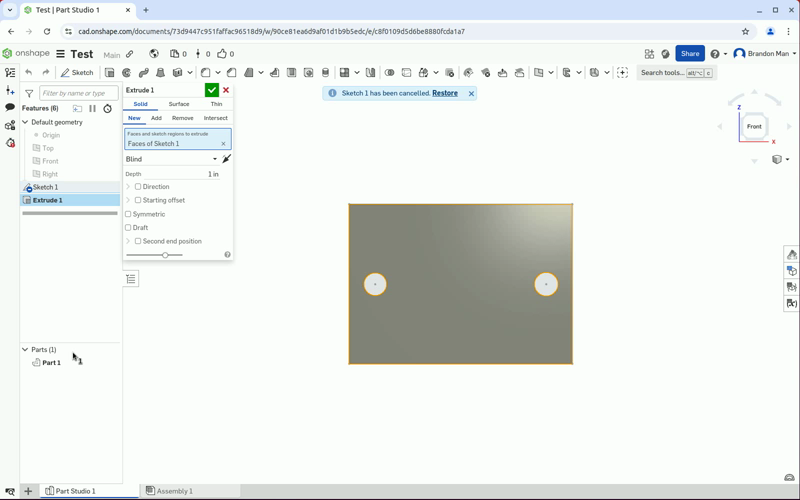
mouse_move(143, 106)
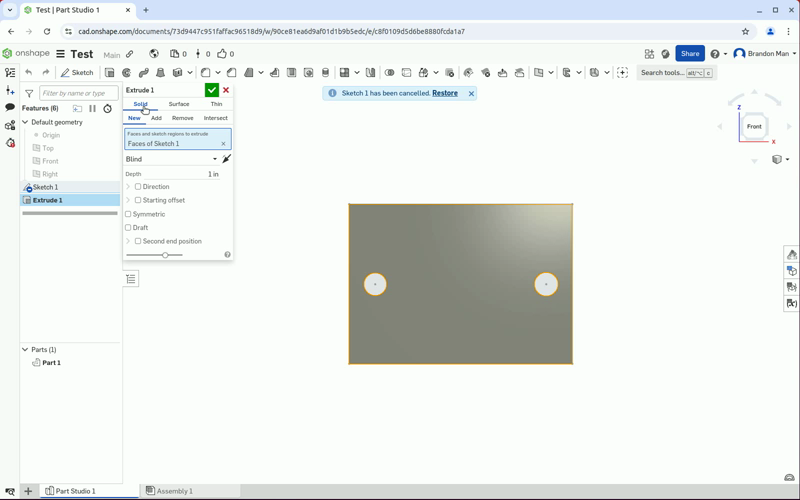
click(143, 106)
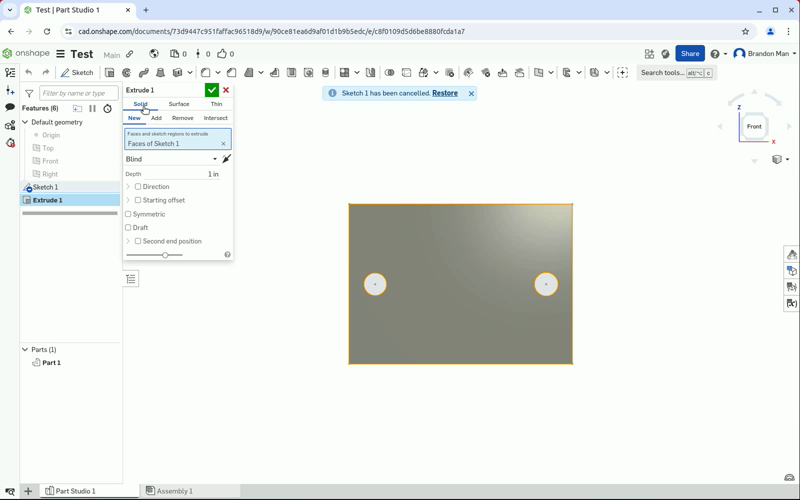
mouse_move(137, 120)
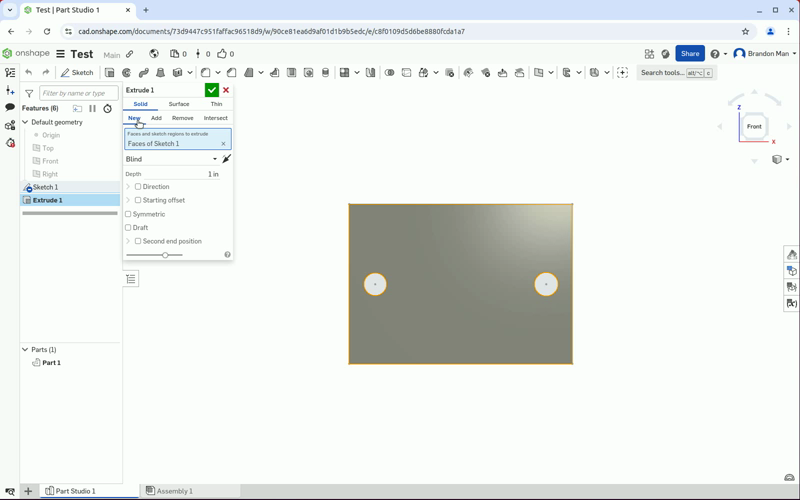
click(137, 120)
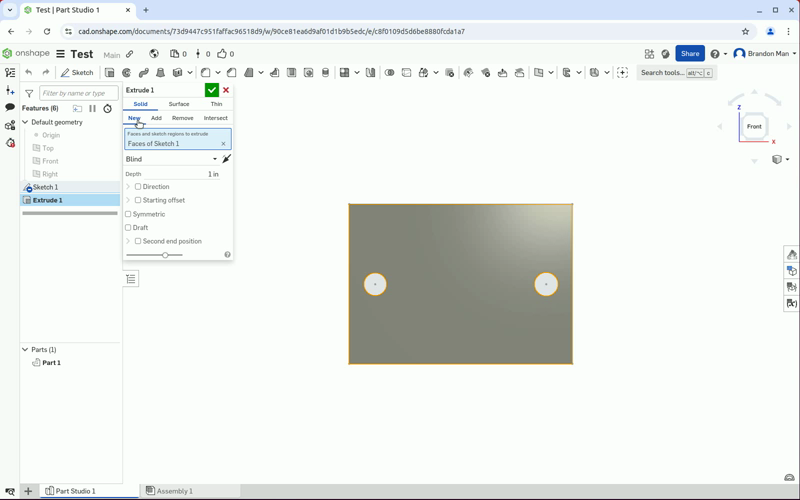
key(tab, 4)
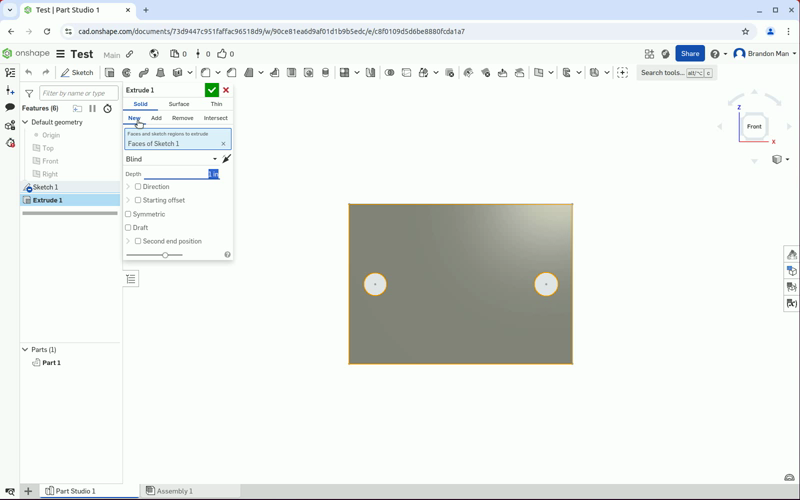
text(2.166)
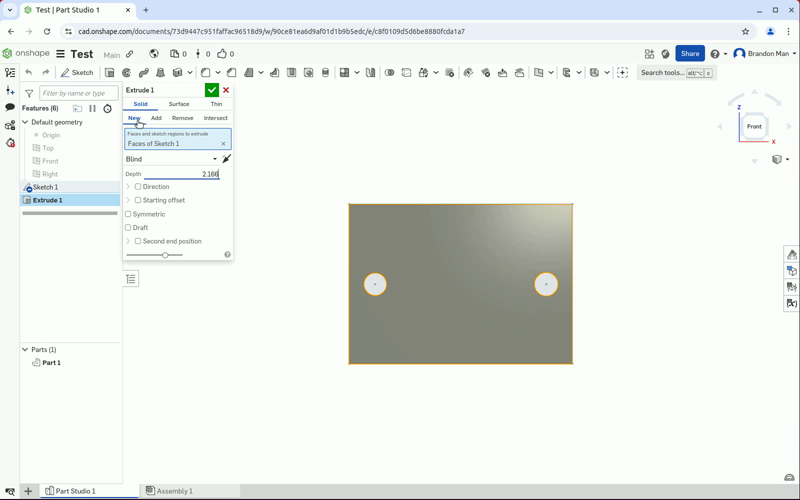
key(enter)
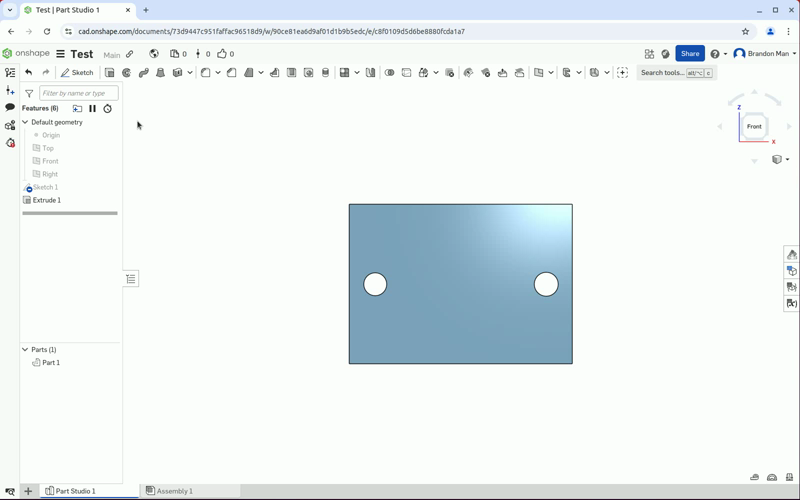
key(shift+h)
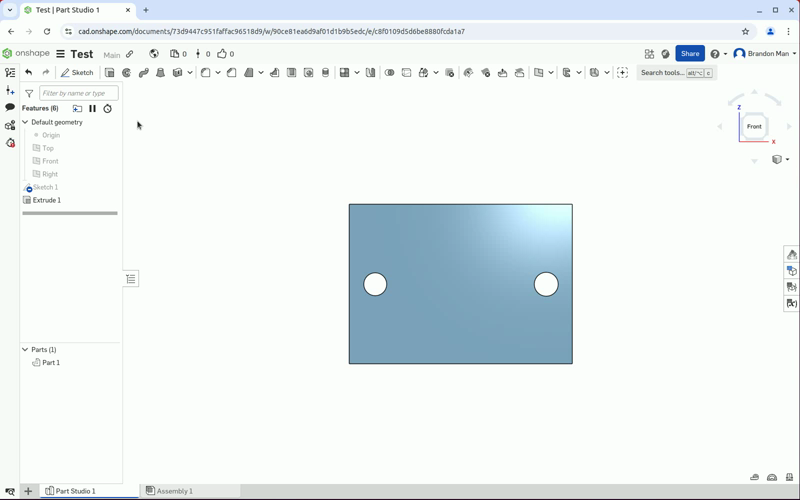
key(shift+h)
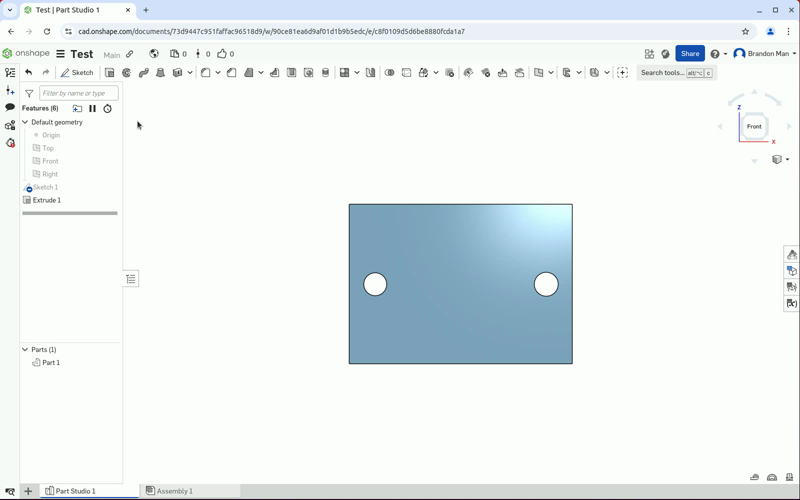
mouse_move(73, 189)
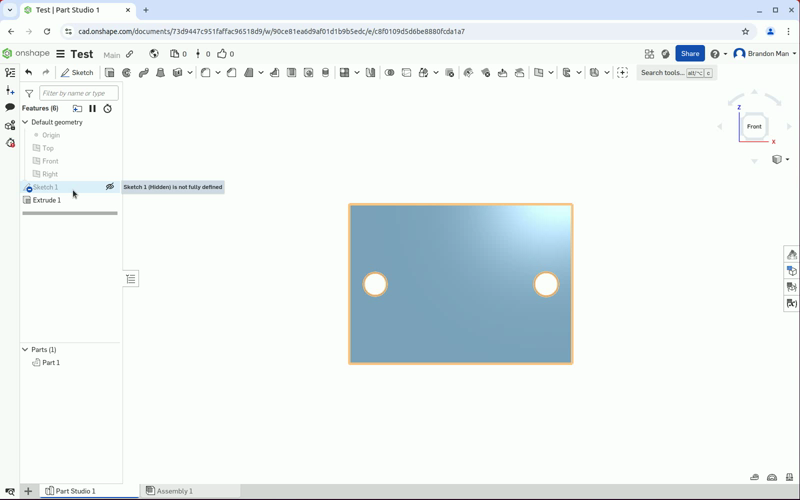
click(73, 189)
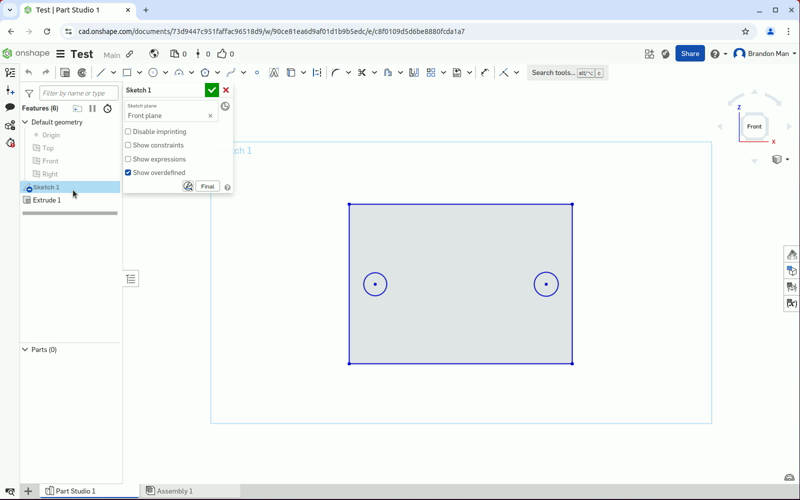
mouse_move(229, 92)
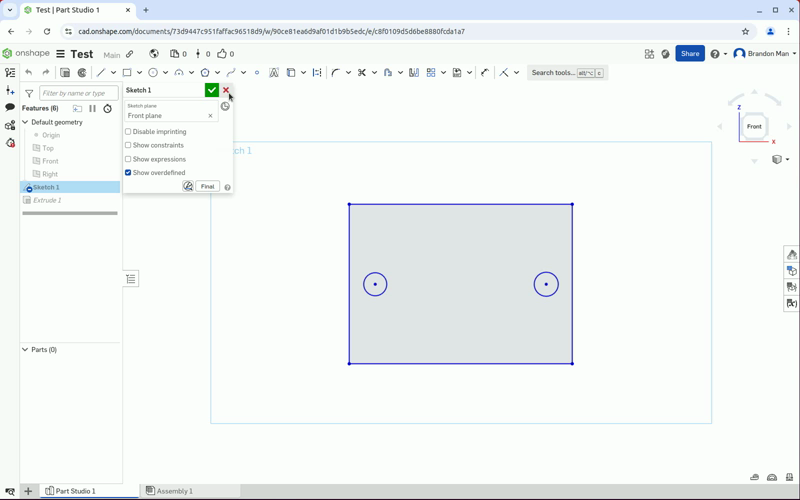
click(229, 92)
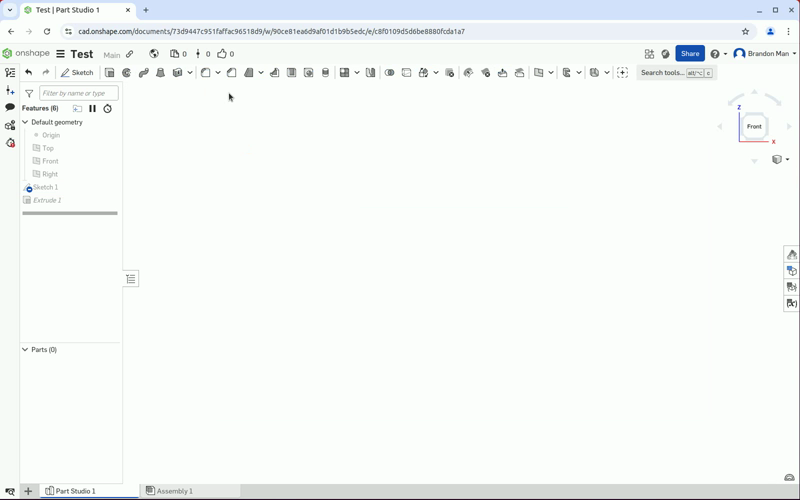
mouse_move(541, 75)
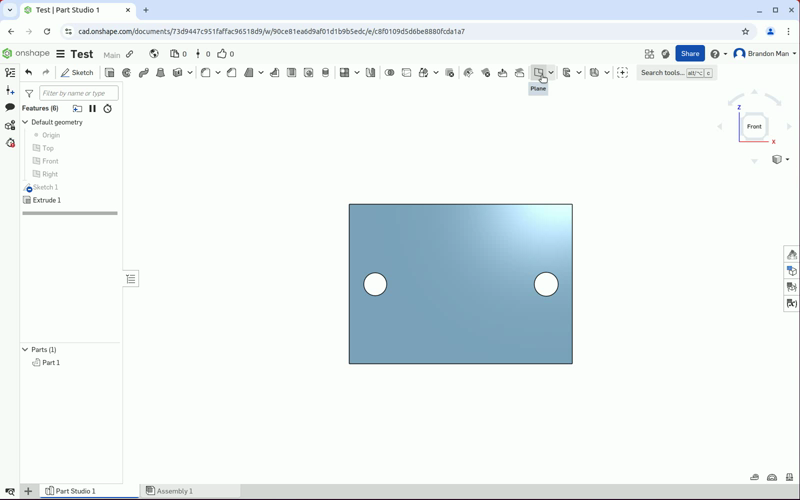
click(541, 75)
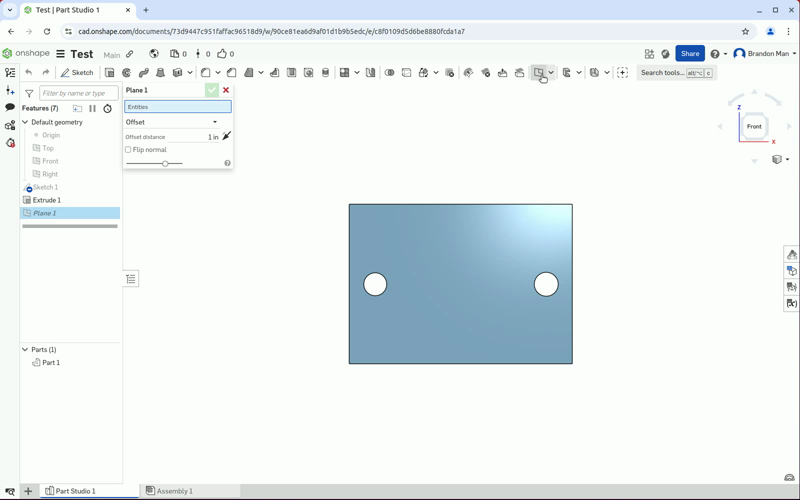
mouse_move(73, 163)
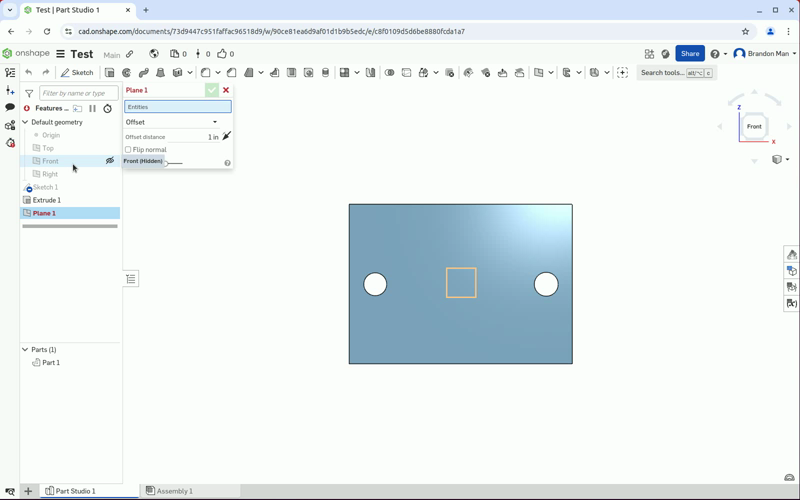
click(73, 163)
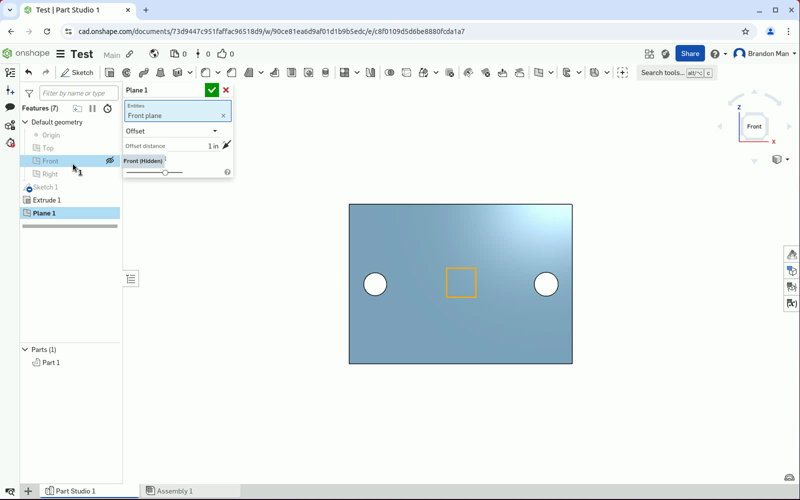
key(tab, 2)
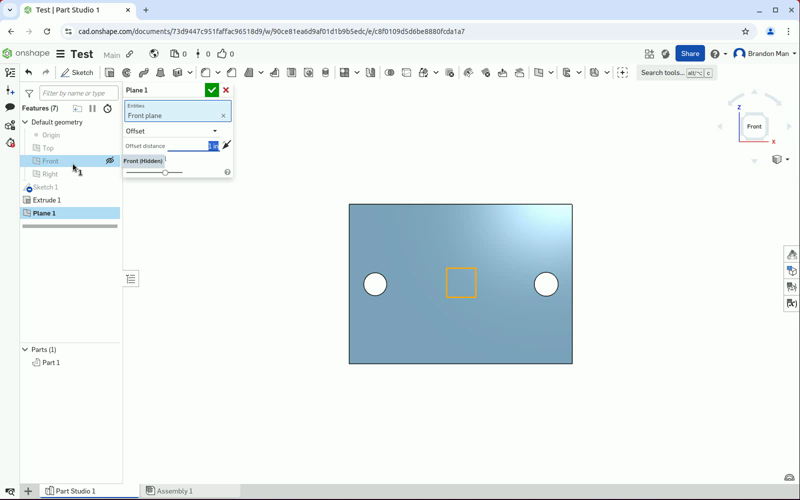
text(2.157)
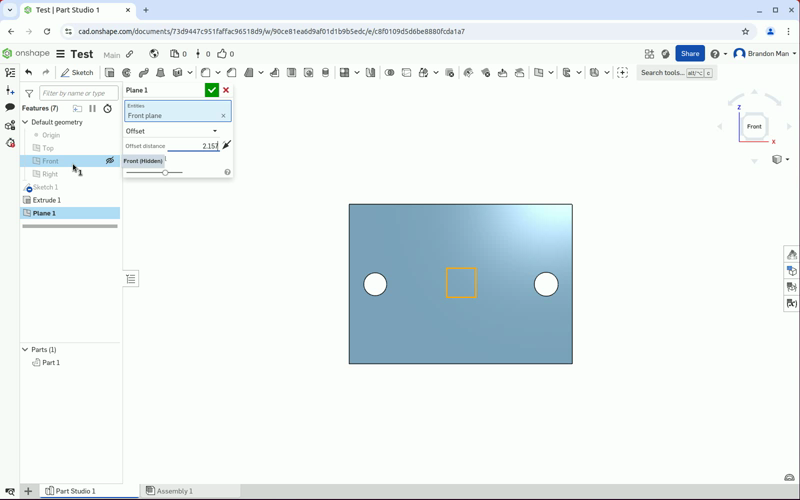
key(enter, 2)
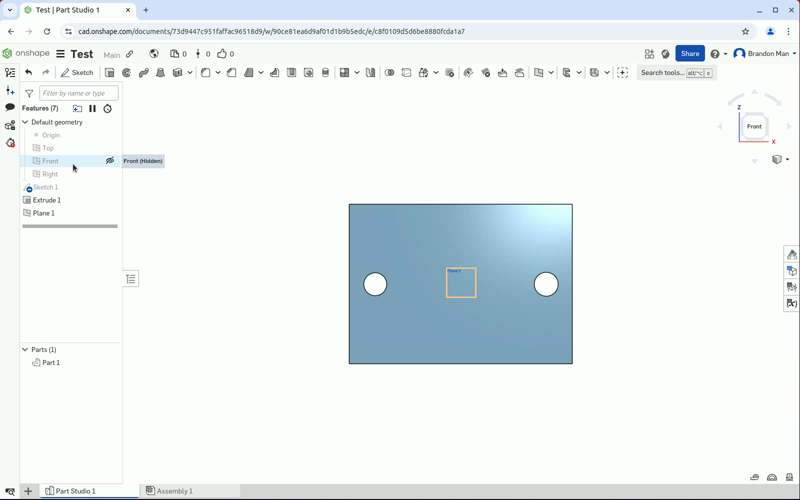
key(shift+s)
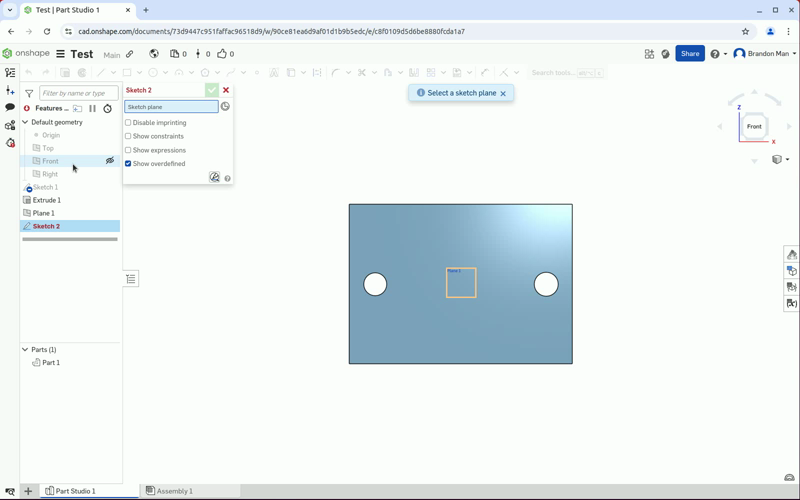
mouse_move(73, 215)
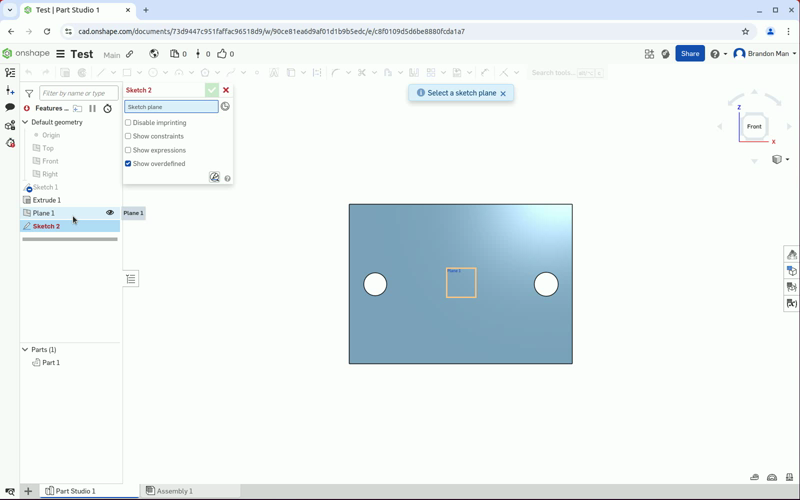
click(73, 215)
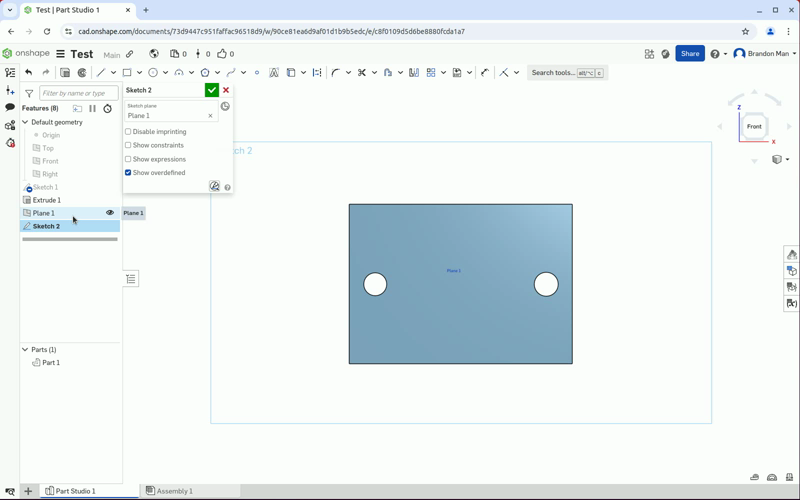
mouse_move(73, 352)
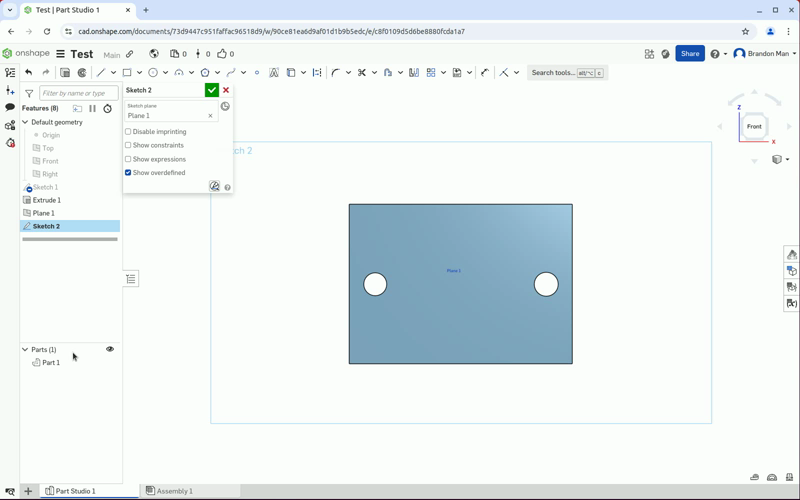
key(y)
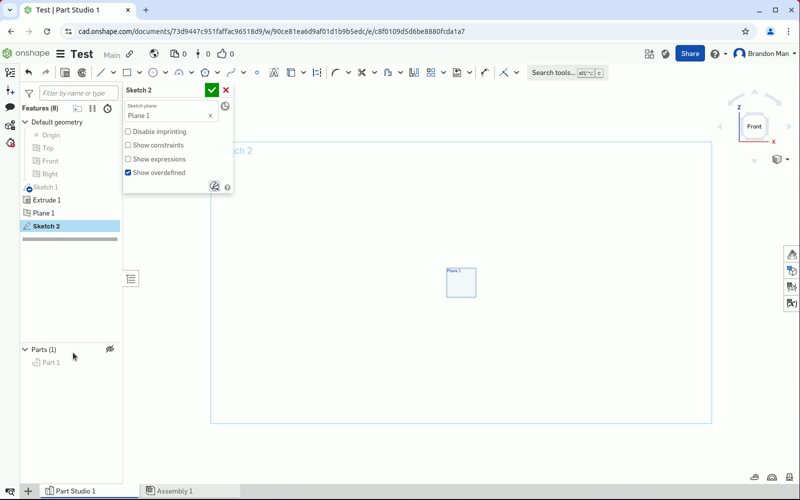
key(l)
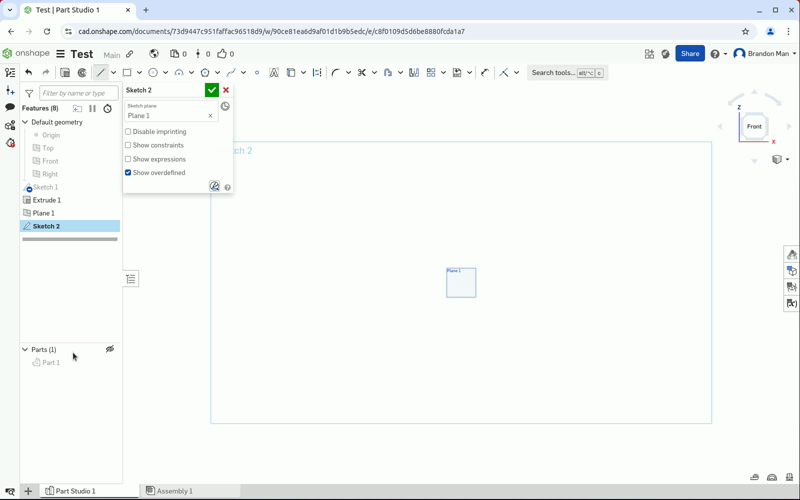
key_down(shift)
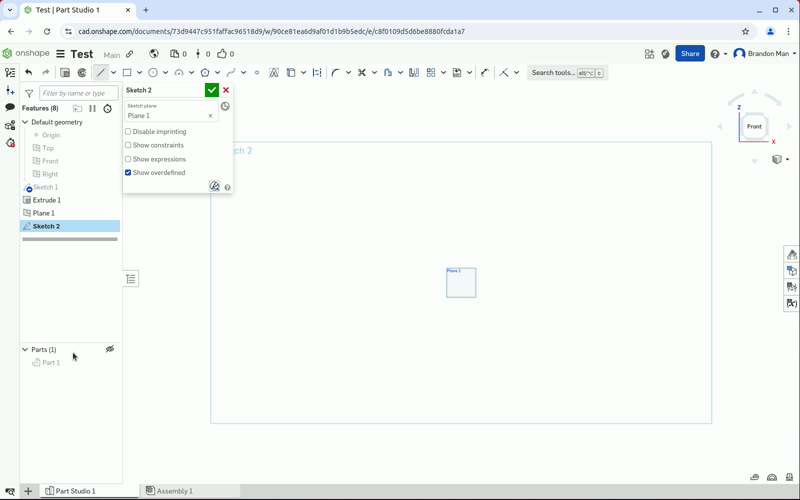
mouse_move(414, 361)
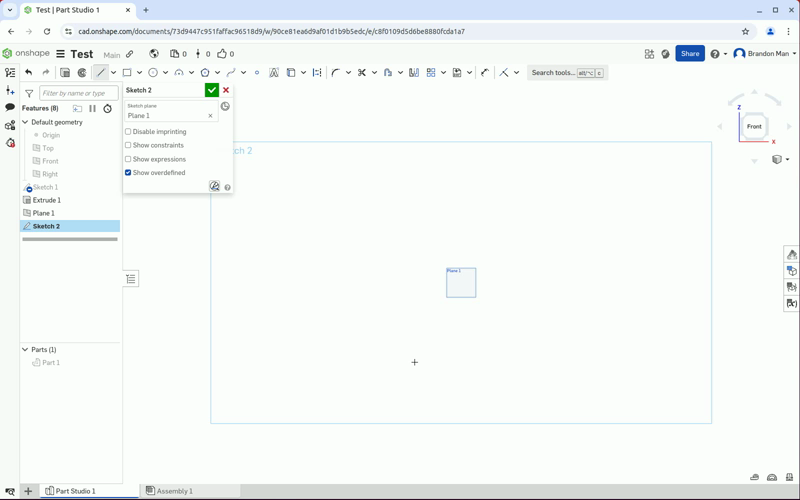
click(414, 361)
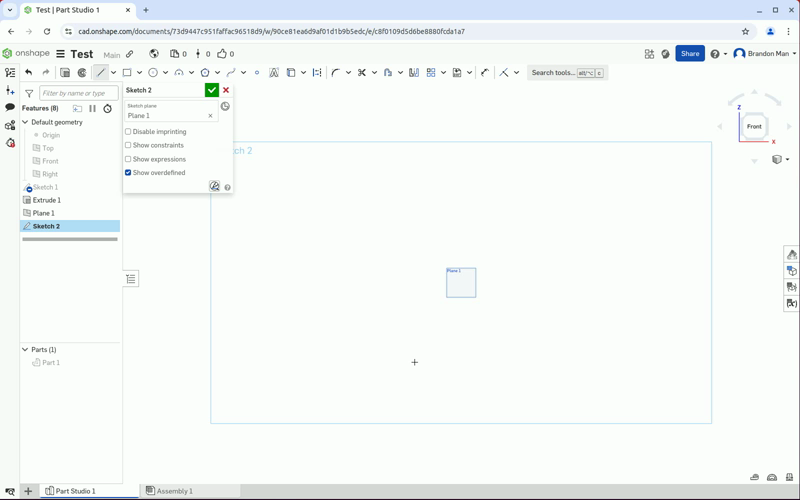
key_up(shift)
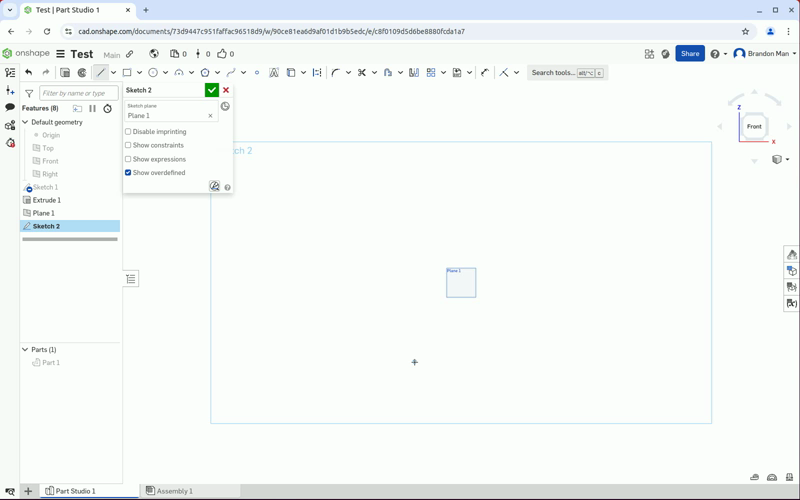
key_down(shift)
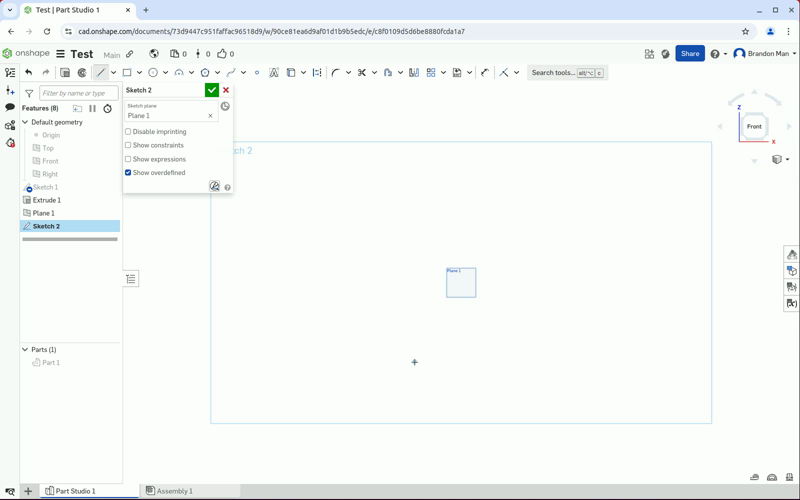
mouse_move(444, 361)
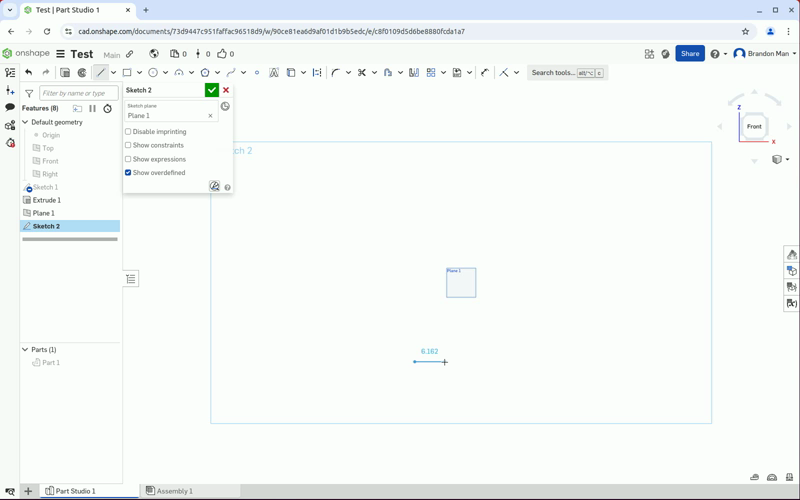
mouse_move(456, 361)
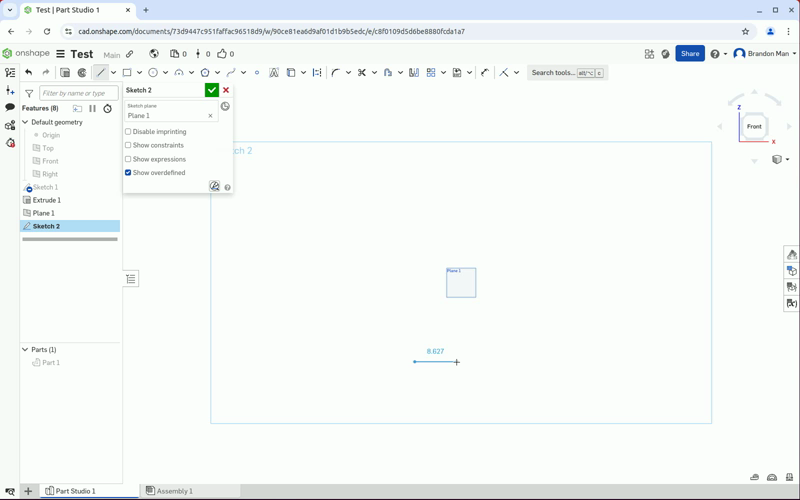
click(456, 361)
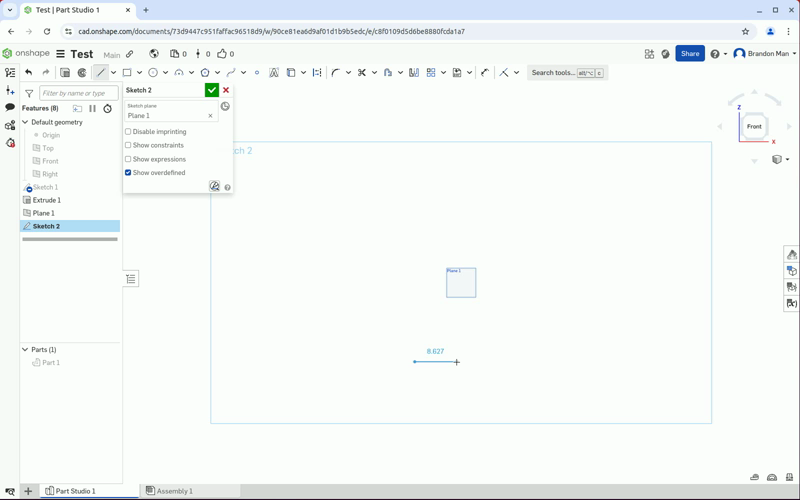
key_up(shift)
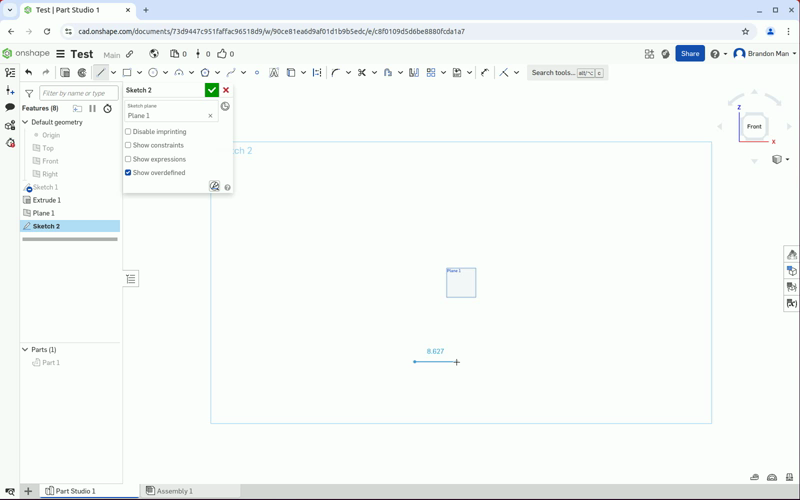
key_down(shift)
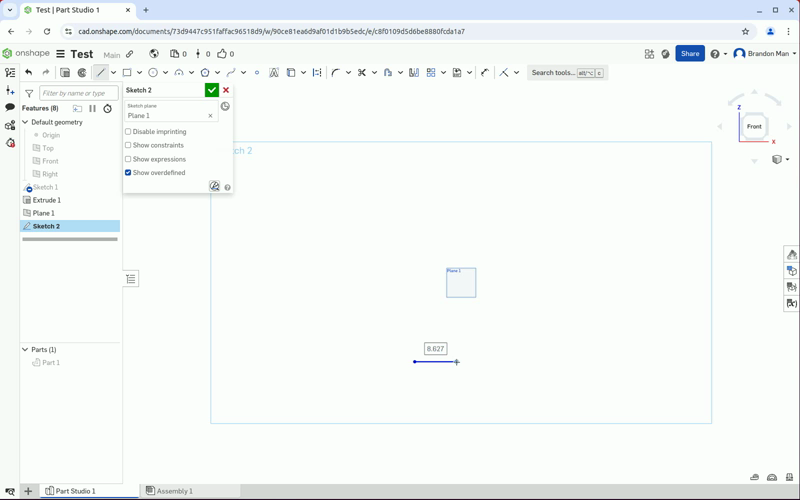
mouse_move(486, 361)
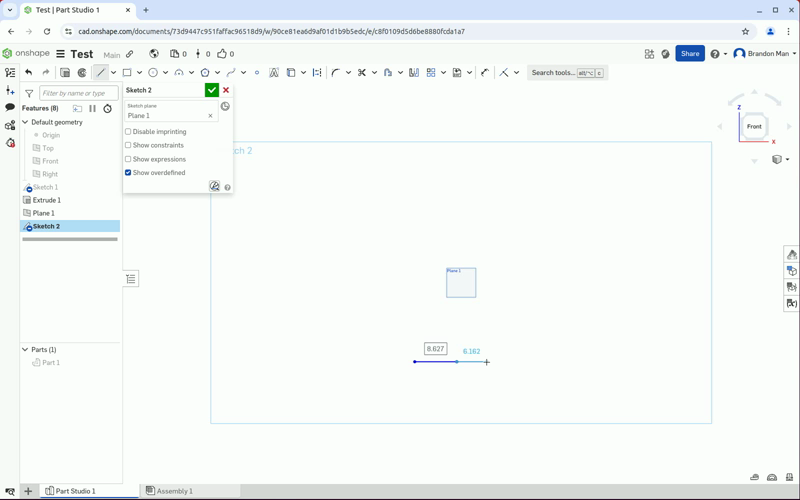
mouse_move(456, 315)
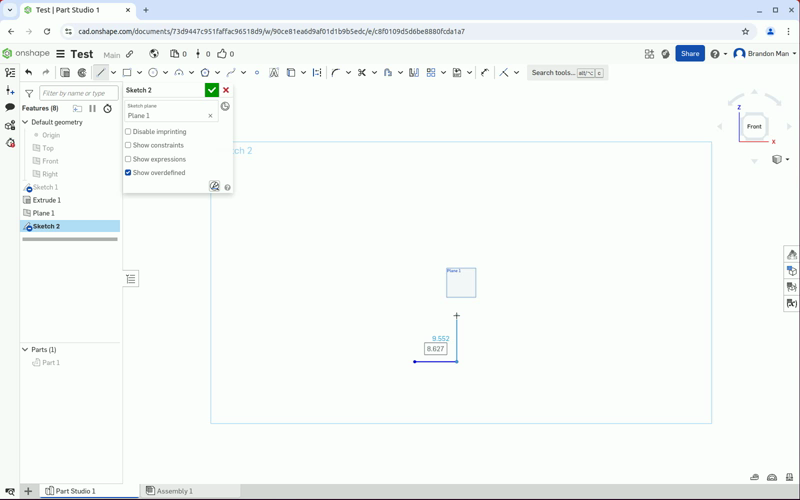
click(456, 315)
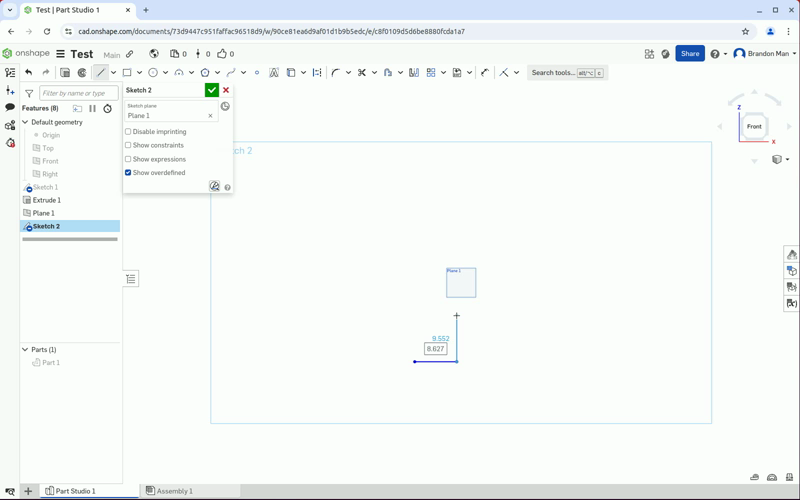
key_up(shift)
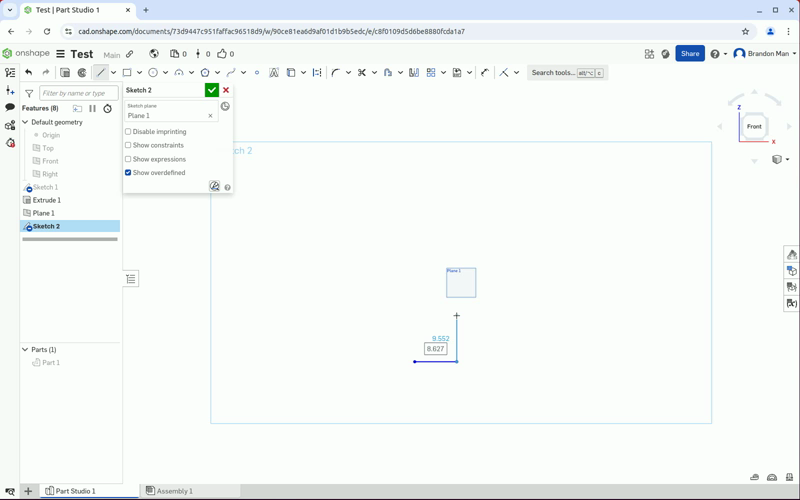
key_down(shift)
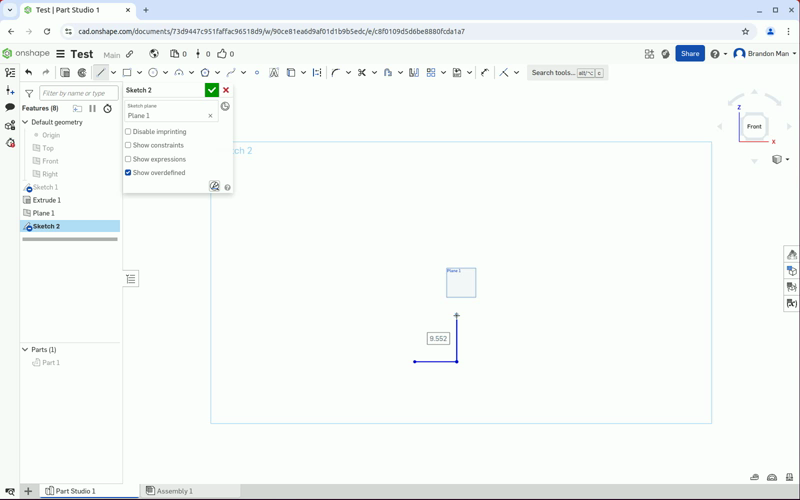
mouse_move(486, 315)
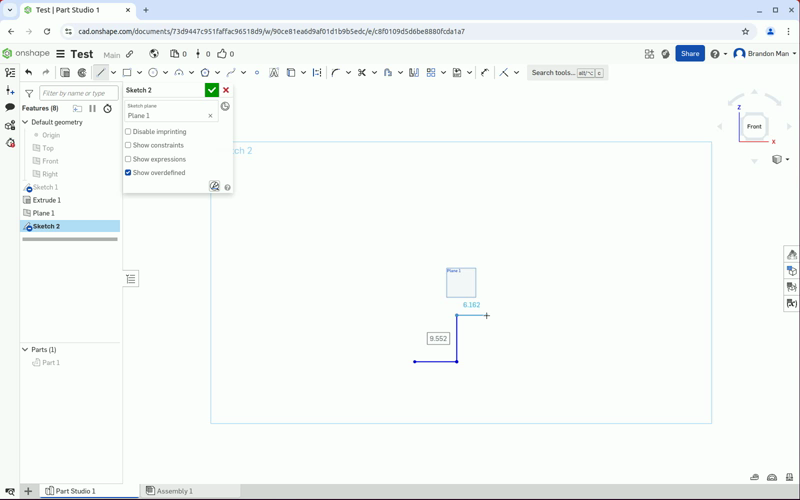
mouse_move(414, 315)
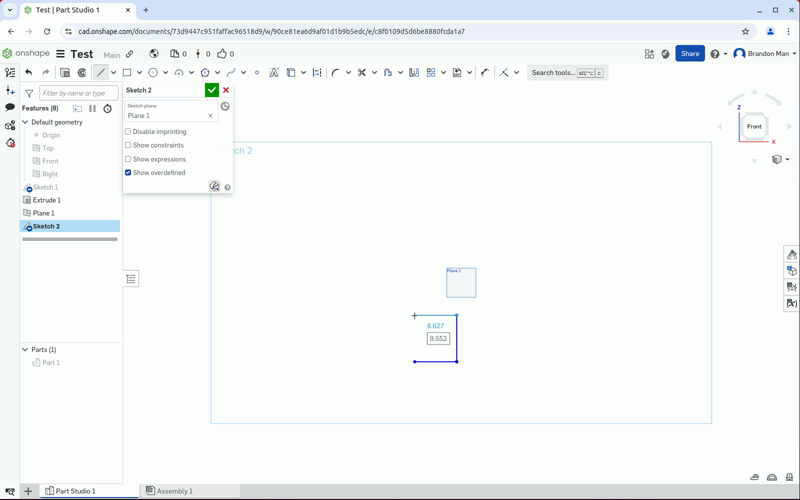
click(414, 315)
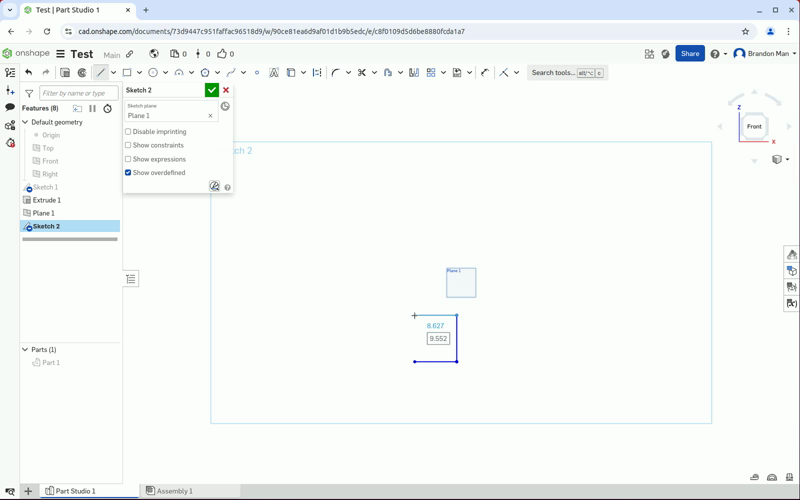
key_up(shift)
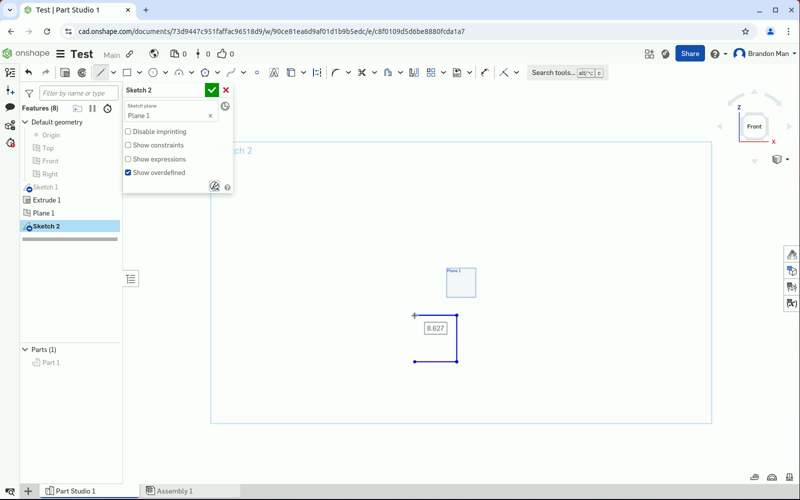
mouse_move(444, 315)
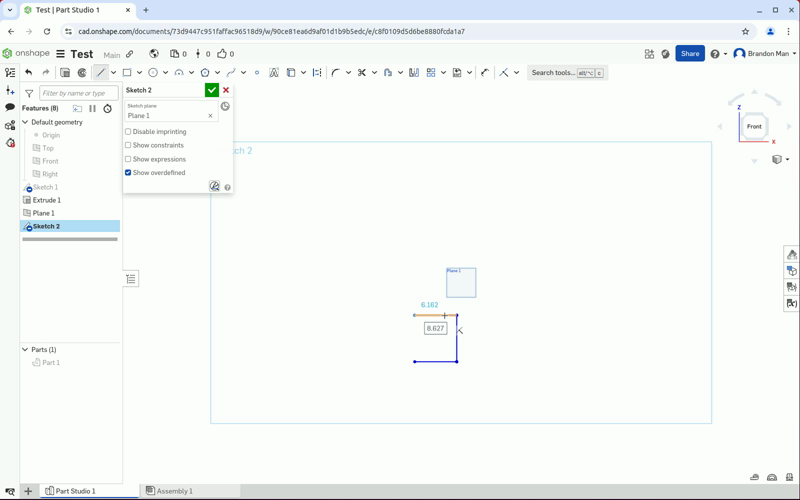
key_down(shift)
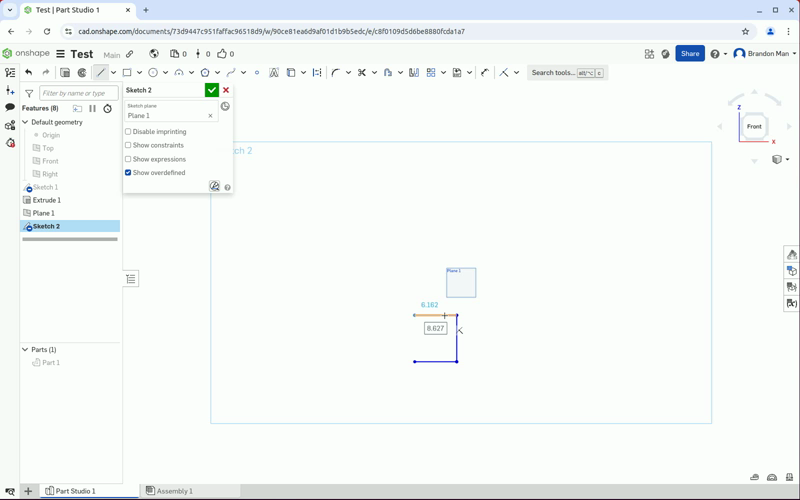
mouse_move(414, 361)
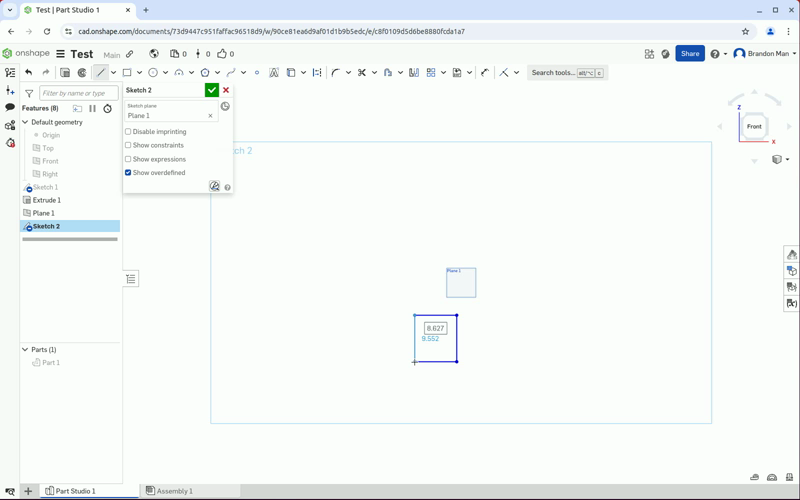
key_up(shift)
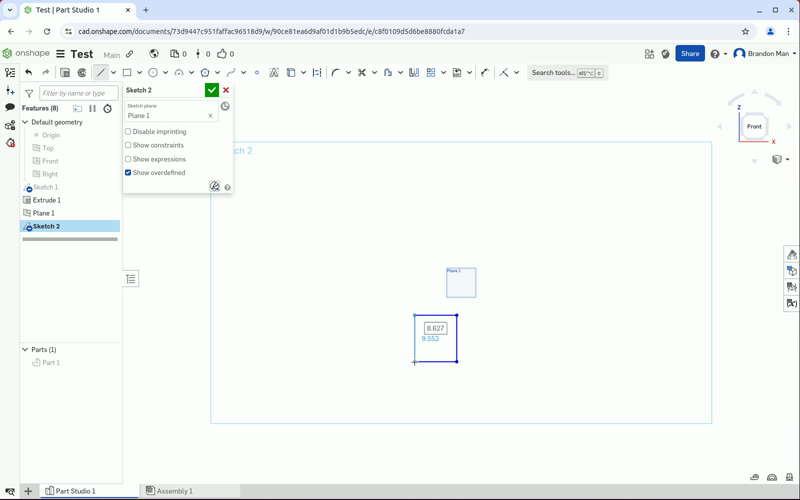
click(414, 361)
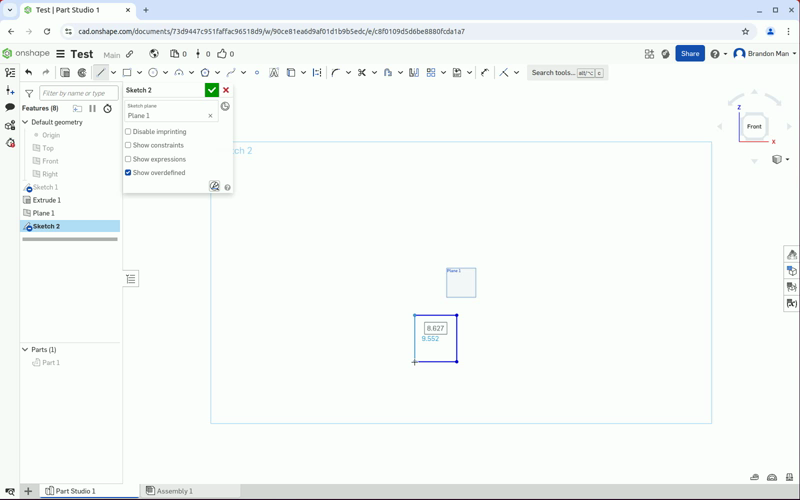
key(esc)
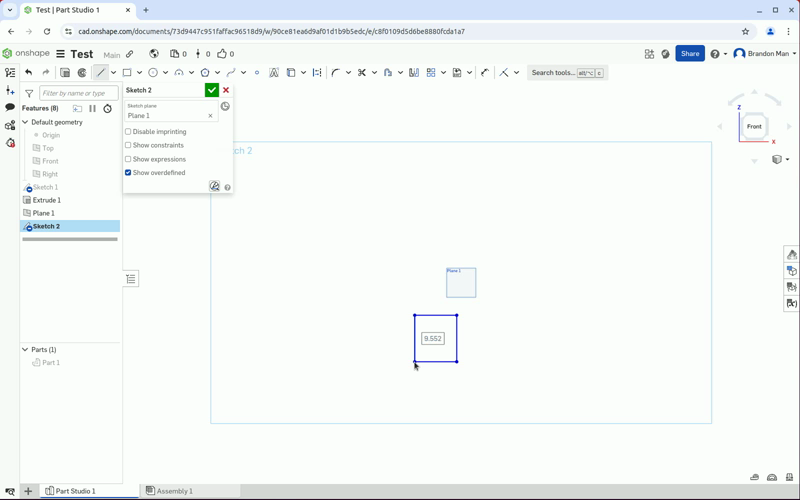
mouse_move(434, 319)
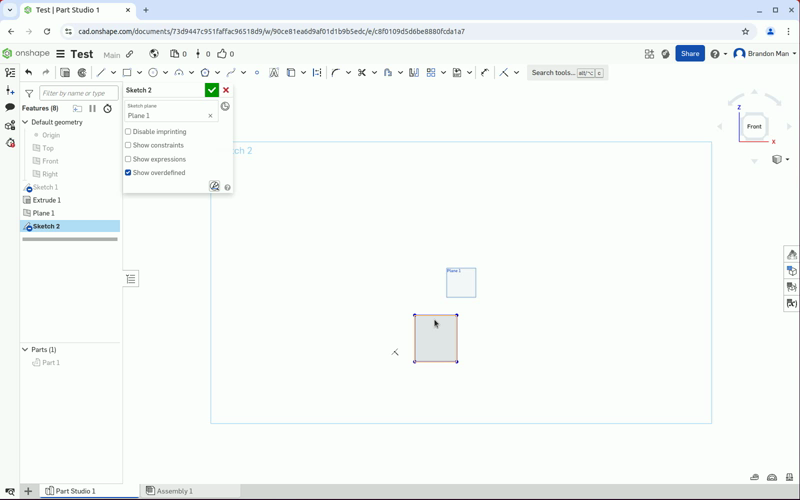
click(434, 319)
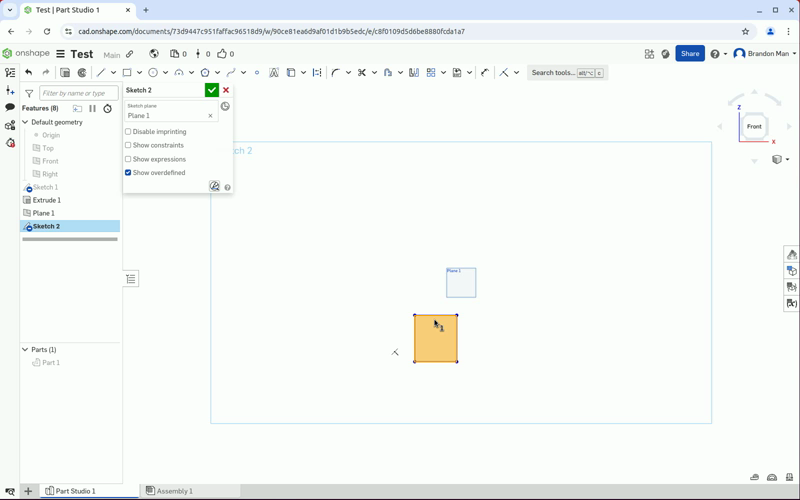
mouse_move(73, 352)
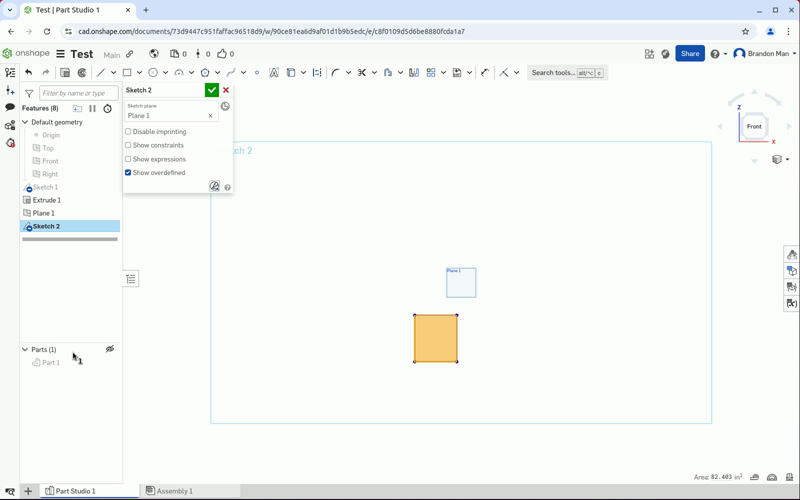
key(shift+y)
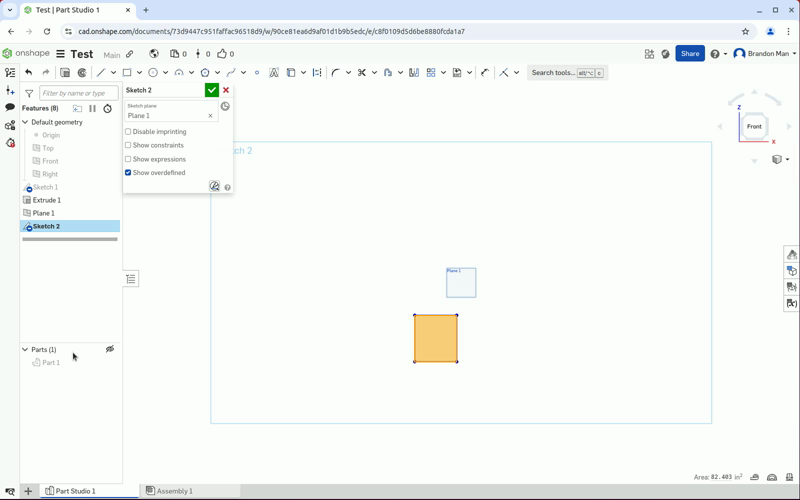
key(shift+e)
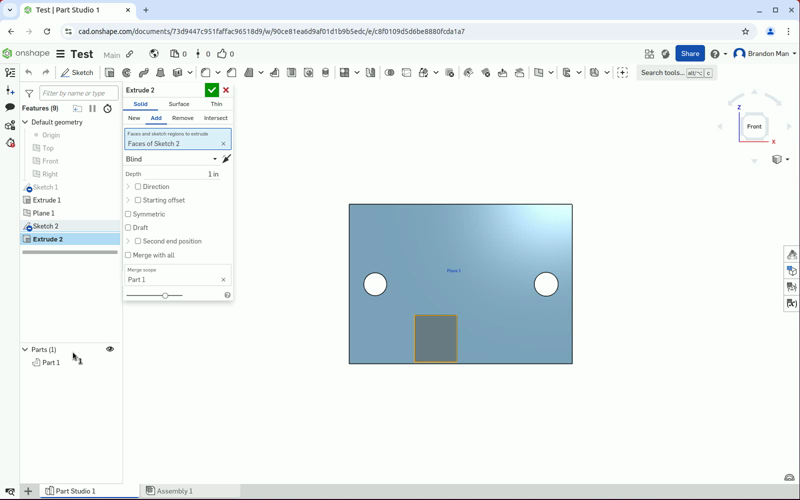
mouse_move(143, 106)
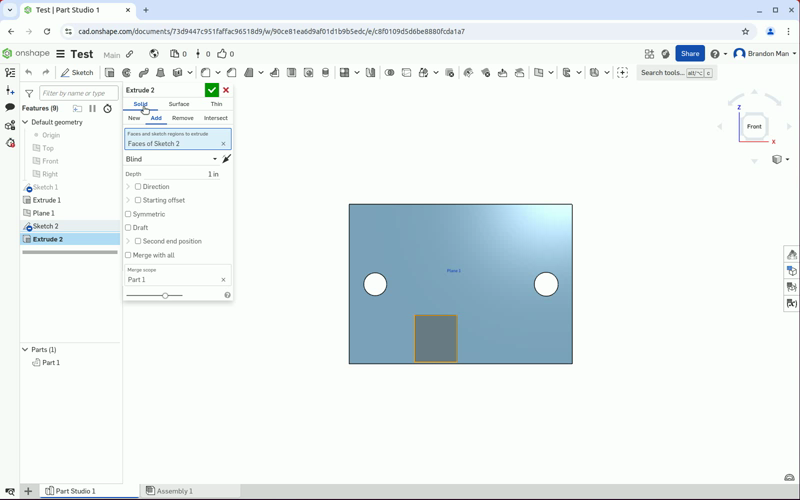
click(143, 106)
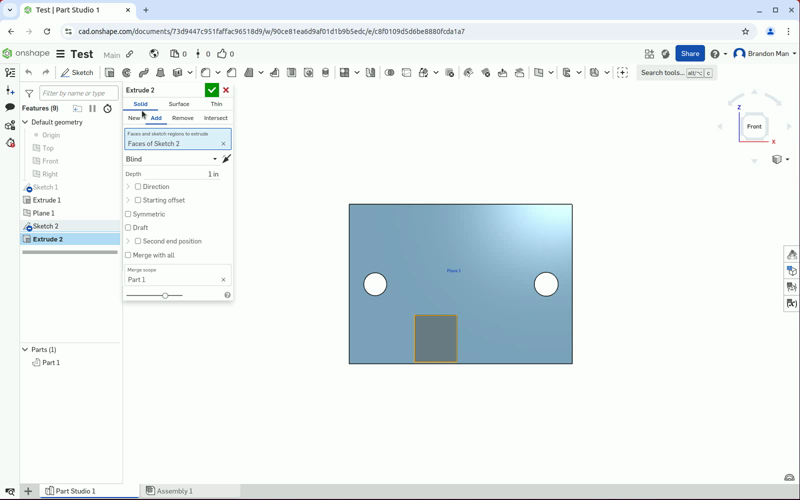
mouse_move(137, 120)
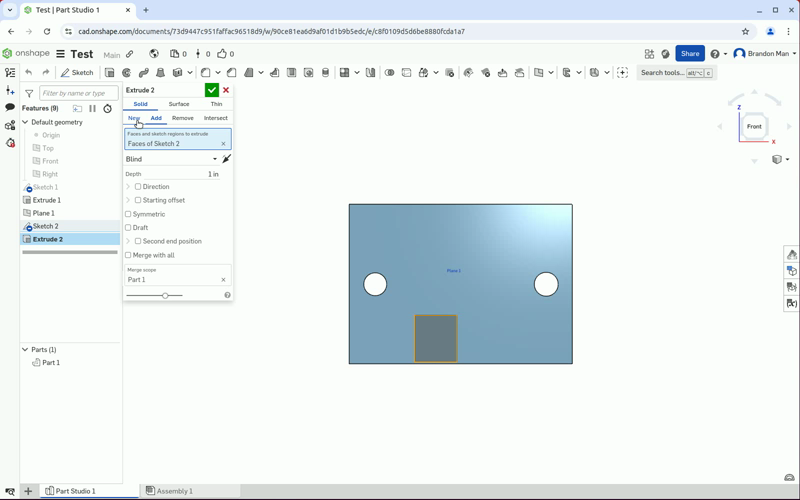
click(137, 120)
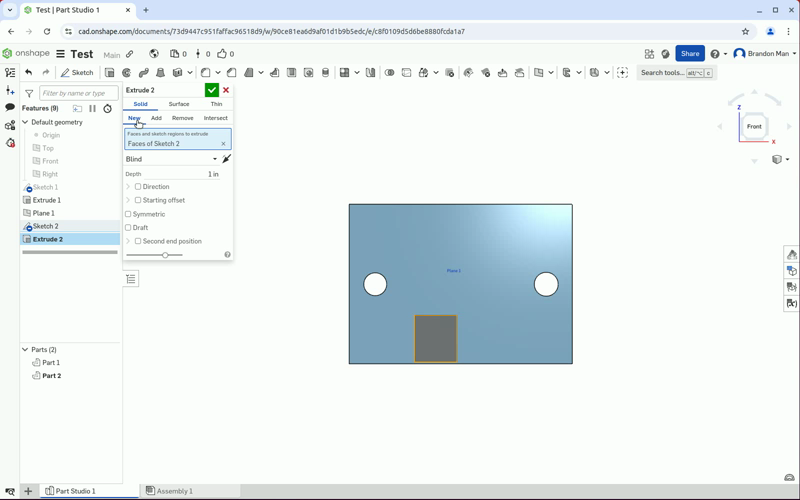
key(tab, 4)
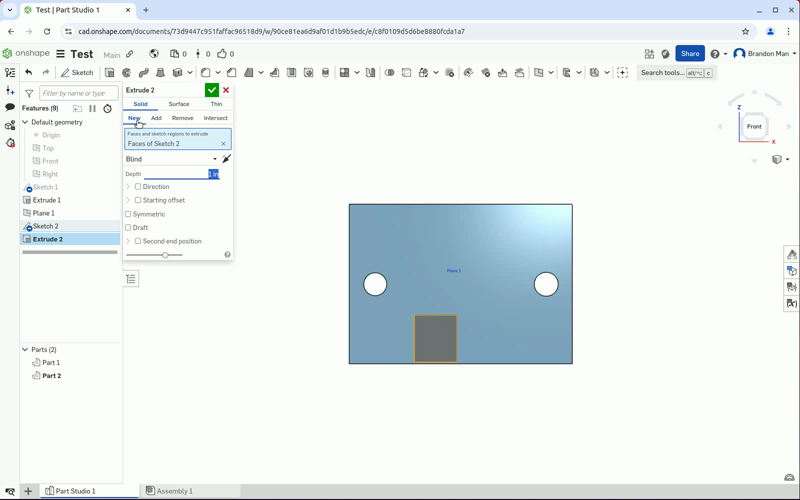
text(5.296)
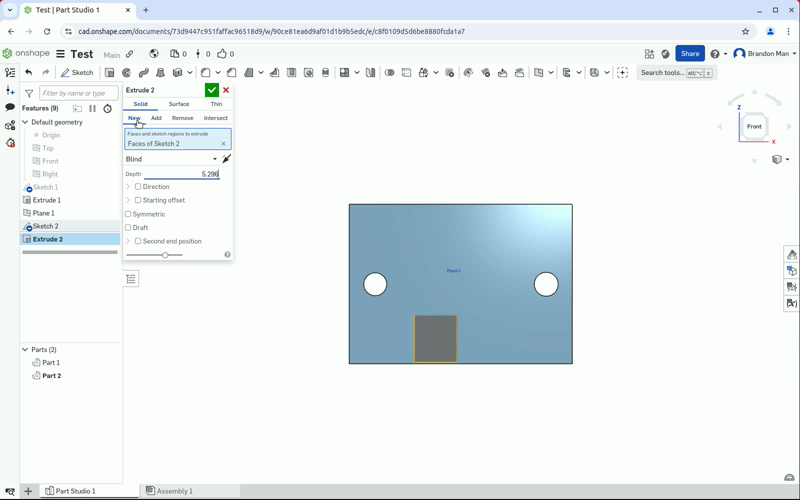
key(enter)
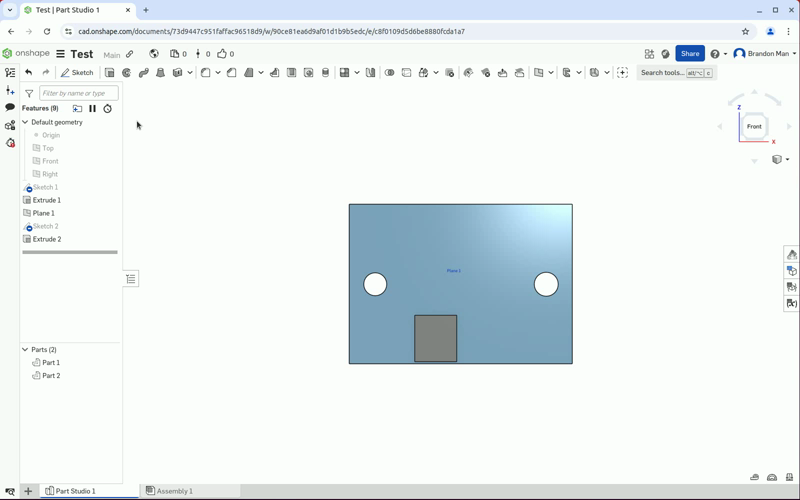
key(shift+h)
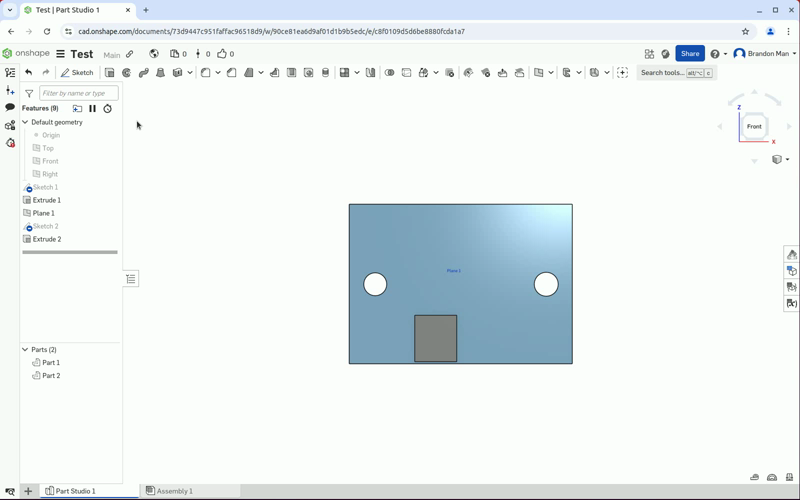
key(shift+h)
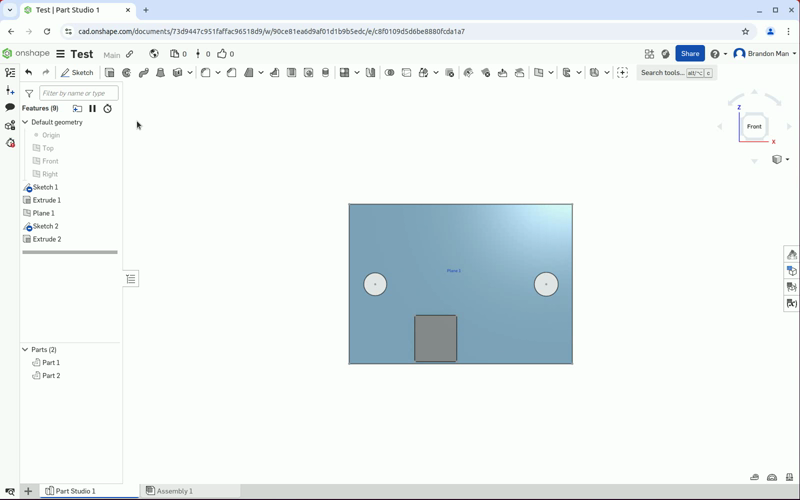
key(shift+7)
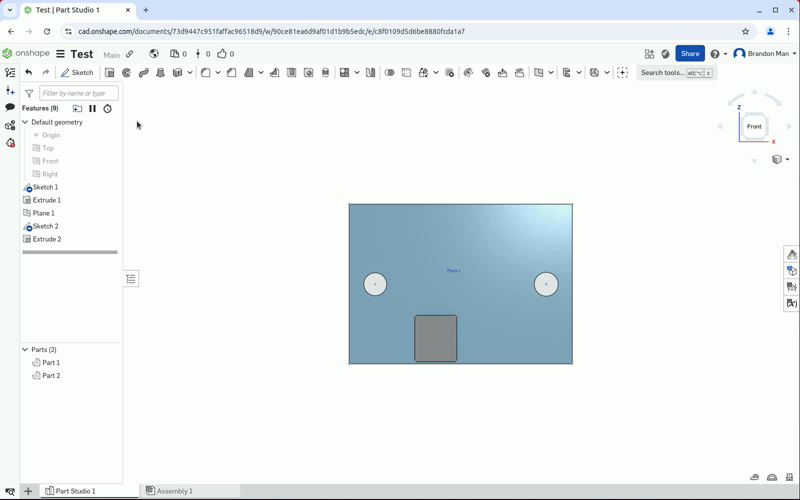
key(left, 2)
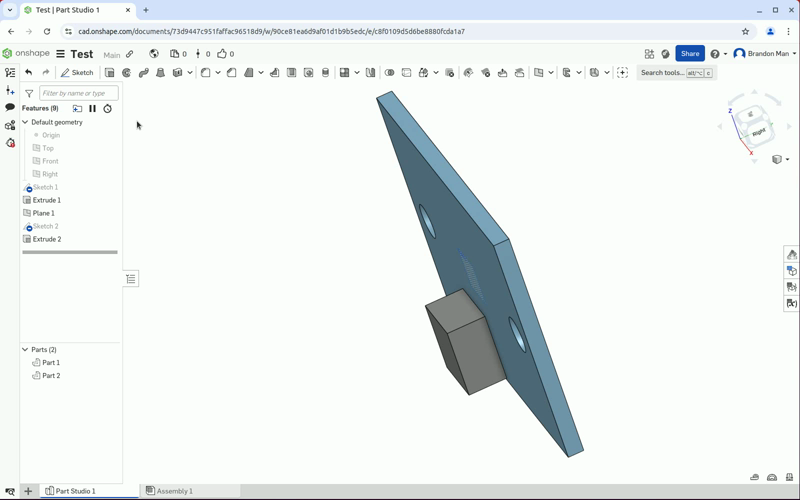
key(down, 2)
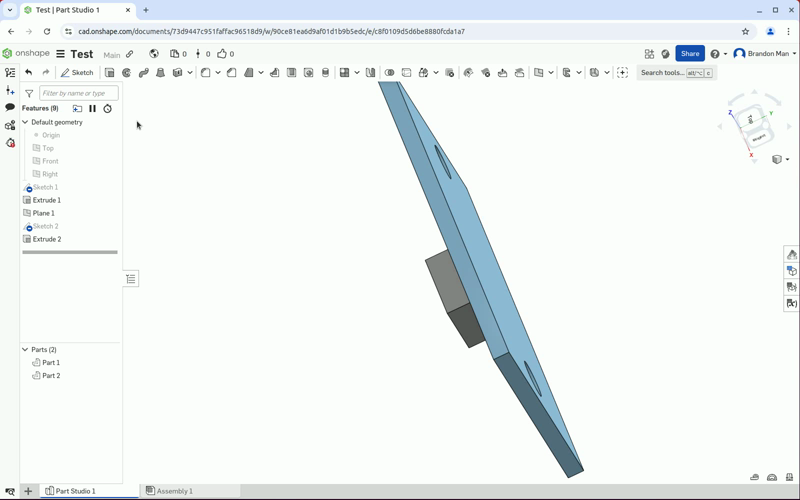
key(up, 2)
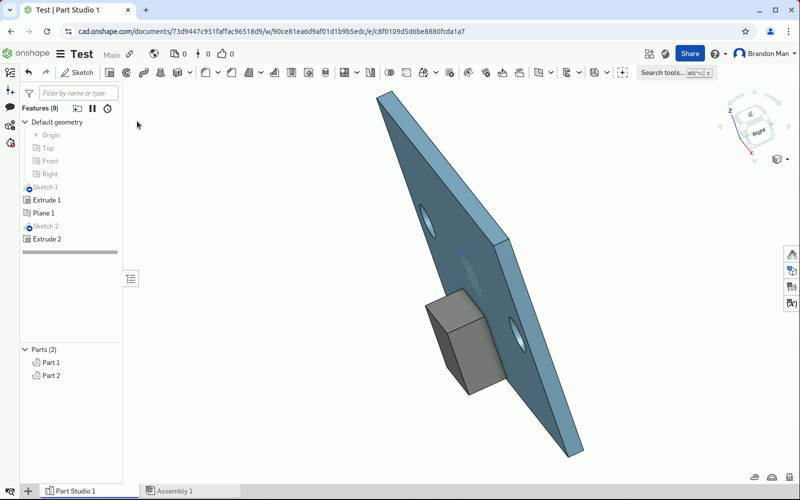
key(right, 2)
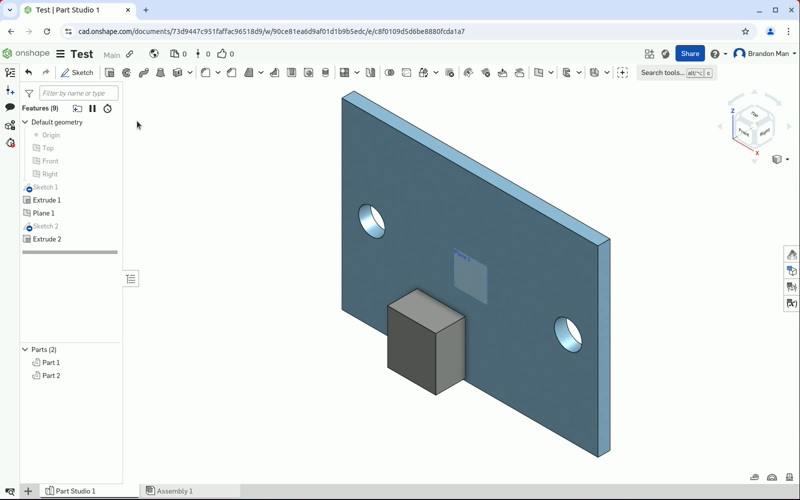
mouse_move(73, 189)
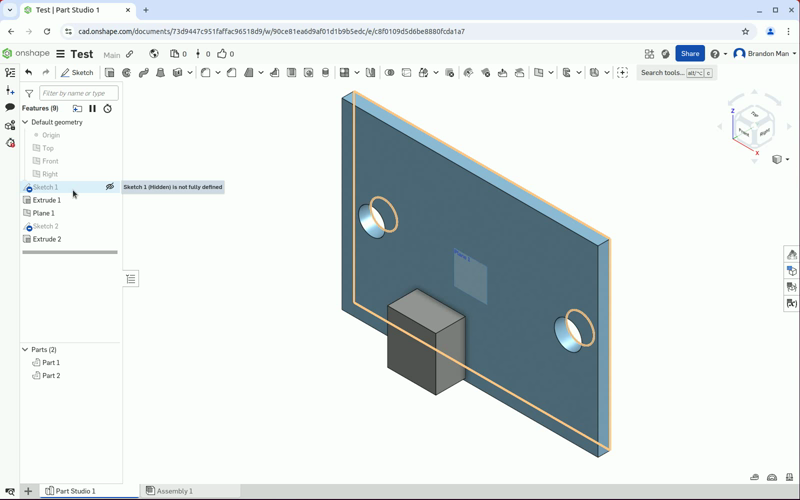
click(73, 189)